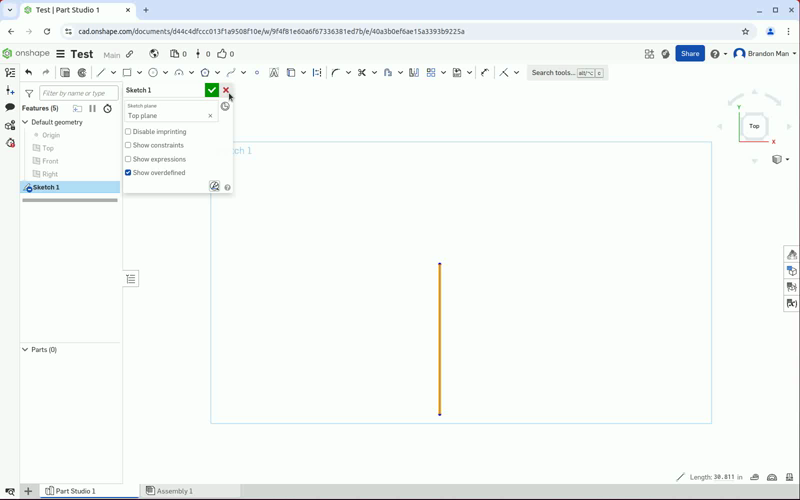
key(shift+h)
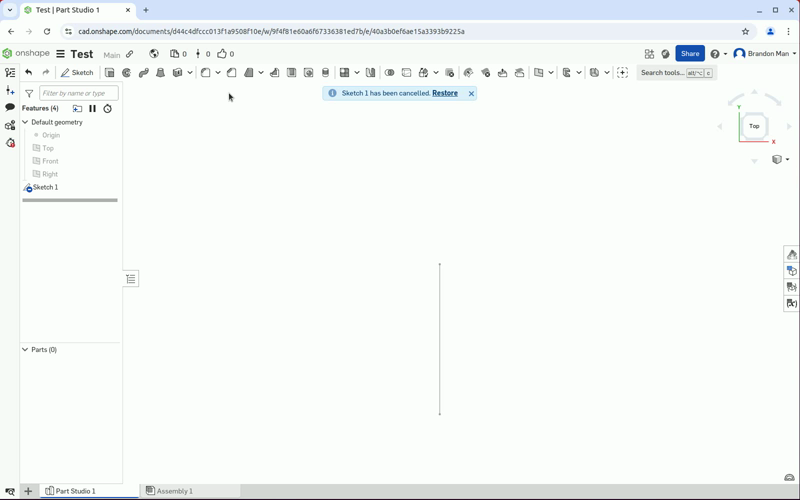
mouse_move(73, 352)
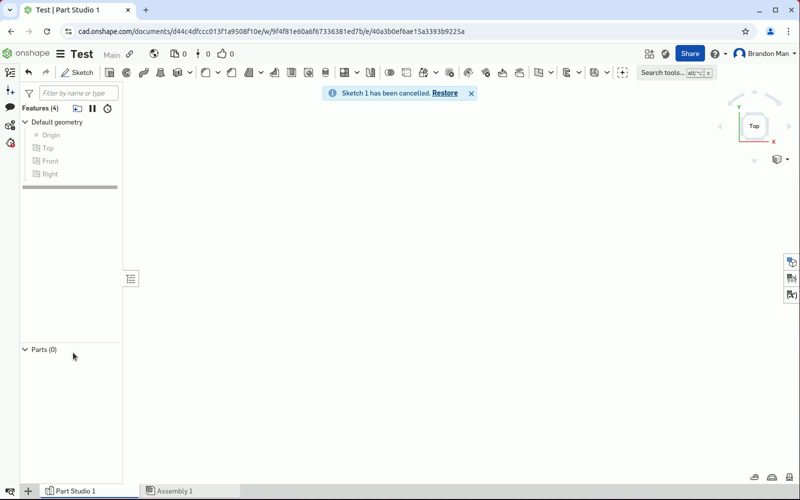
key(y)
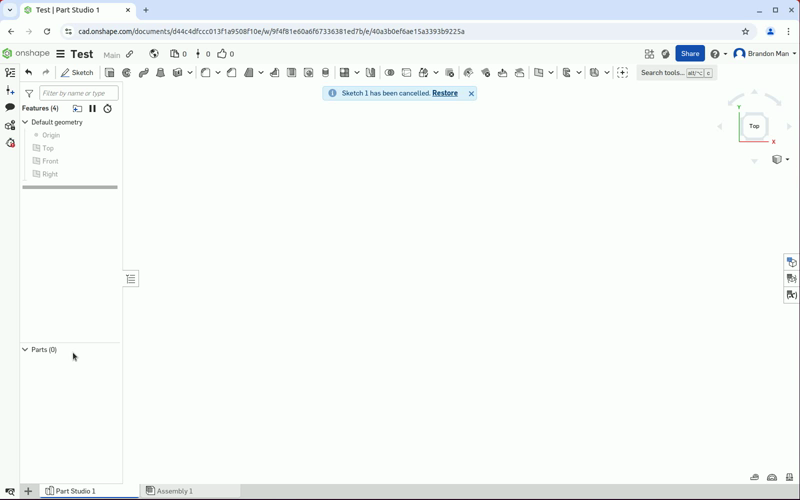
key(shift+p)
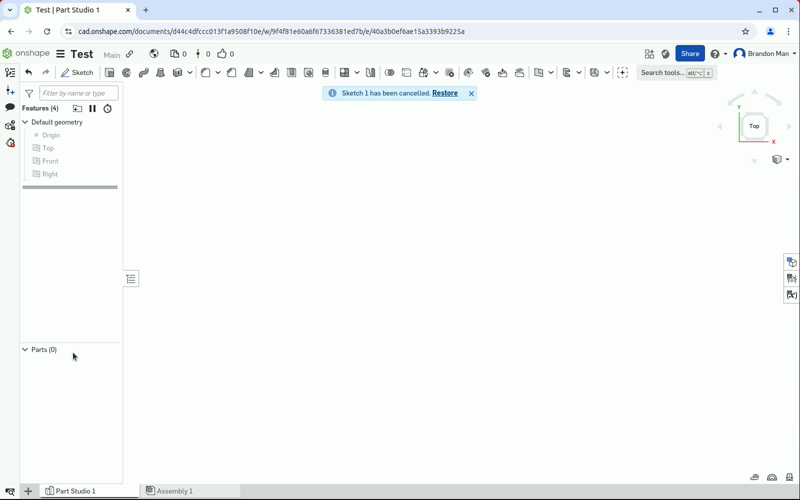
key(space)
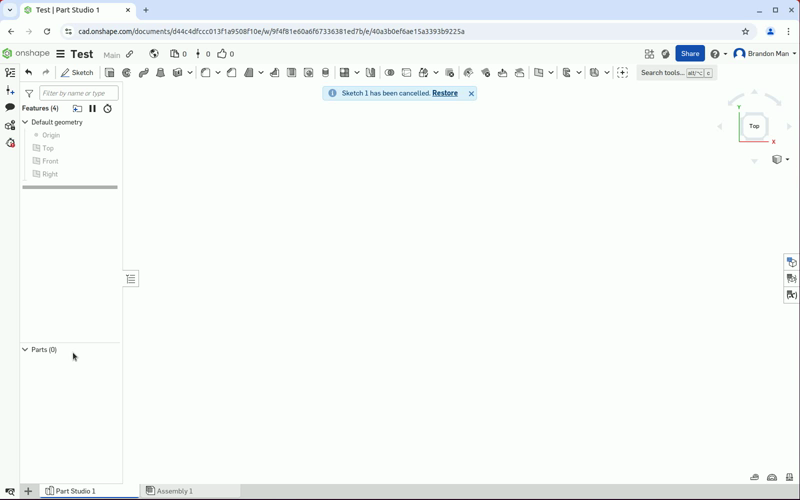
key_down(shift)
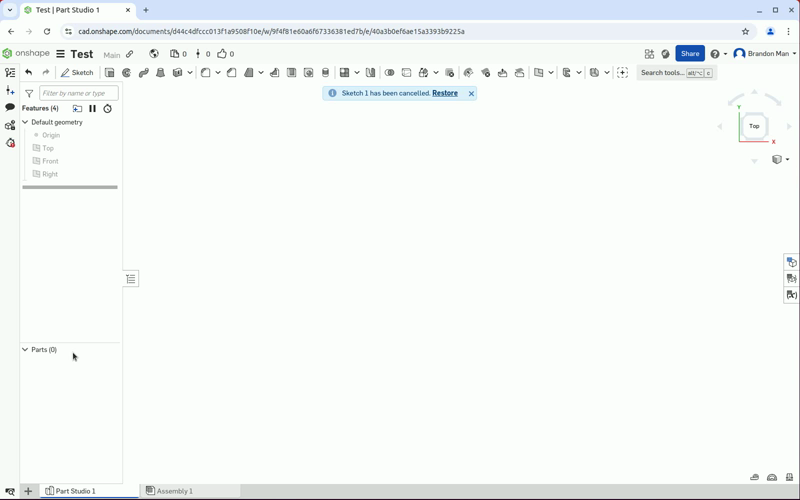
key(up)
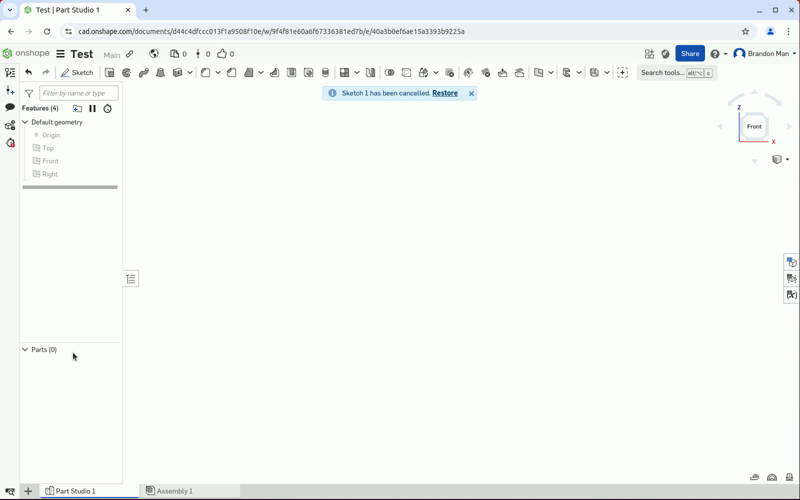
key_up(shift)
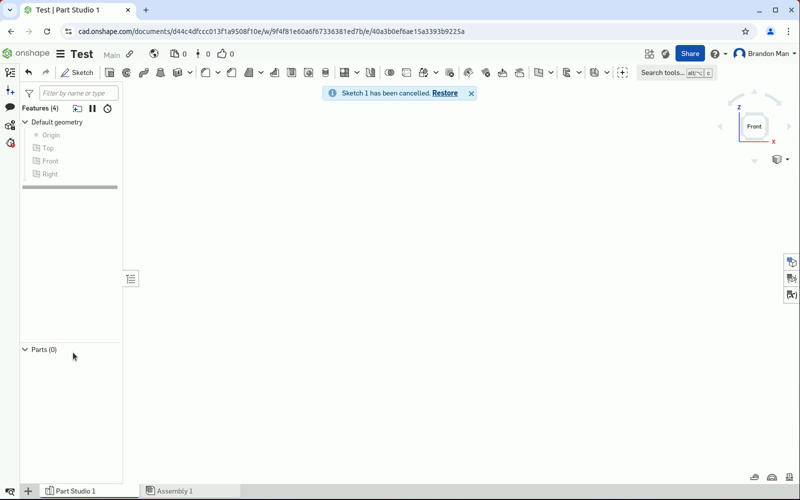
mouse_move(73, 352)
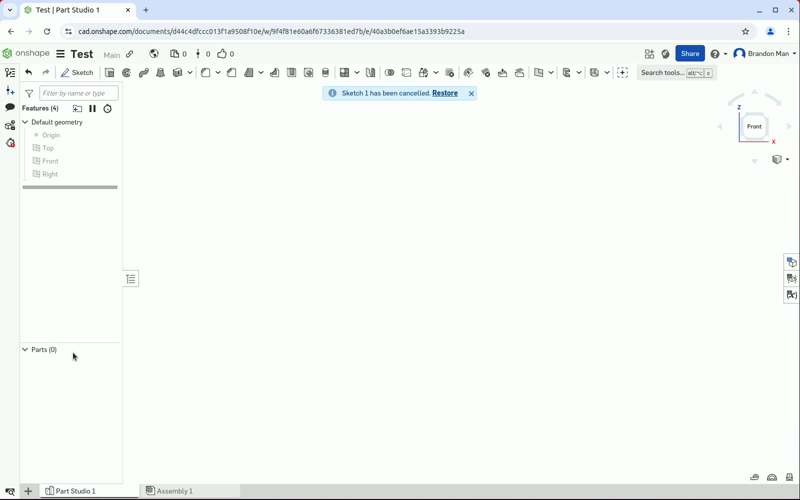
key(shift+y)
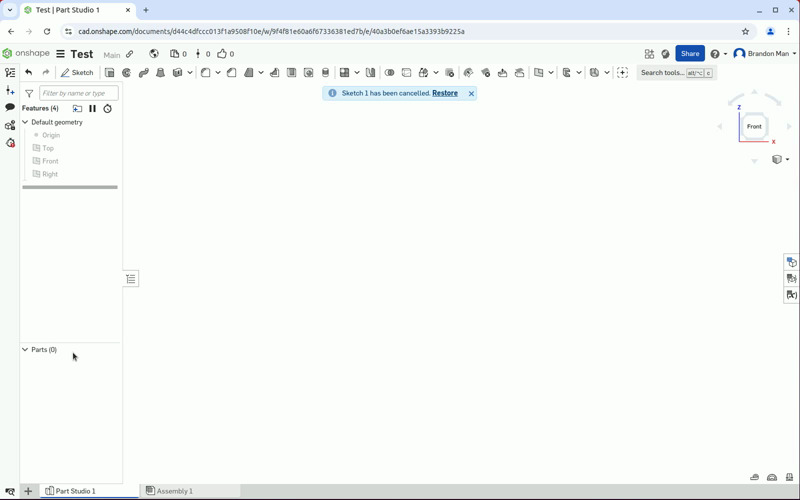
key(shift+s)
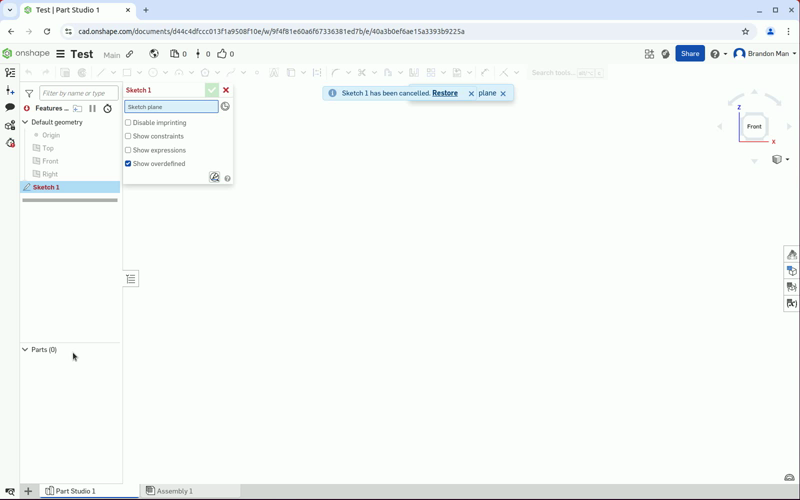
mouse_move(73, 163)
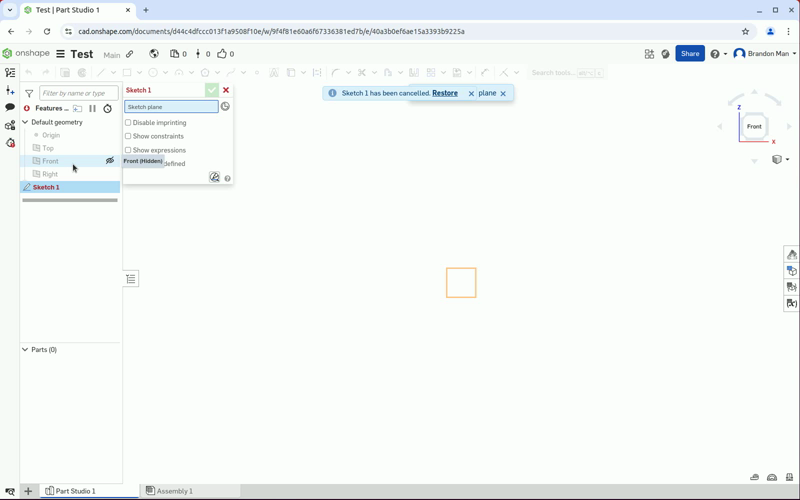
click(73, 163)
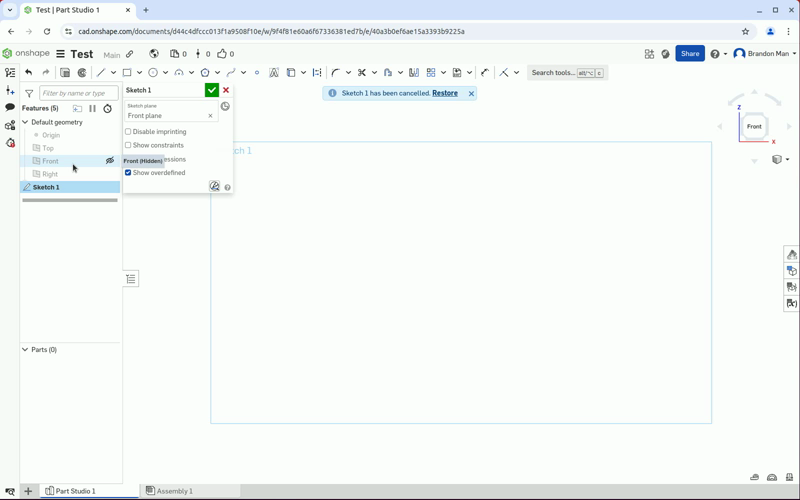
mouse_move(73, 352)
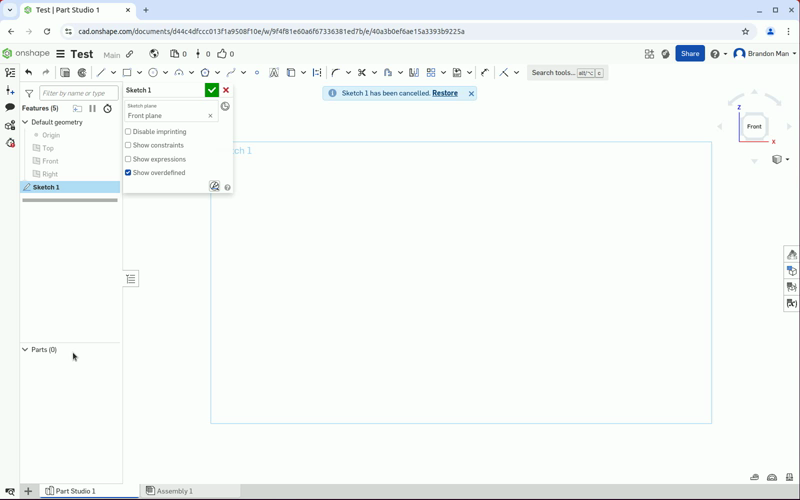
key(y)
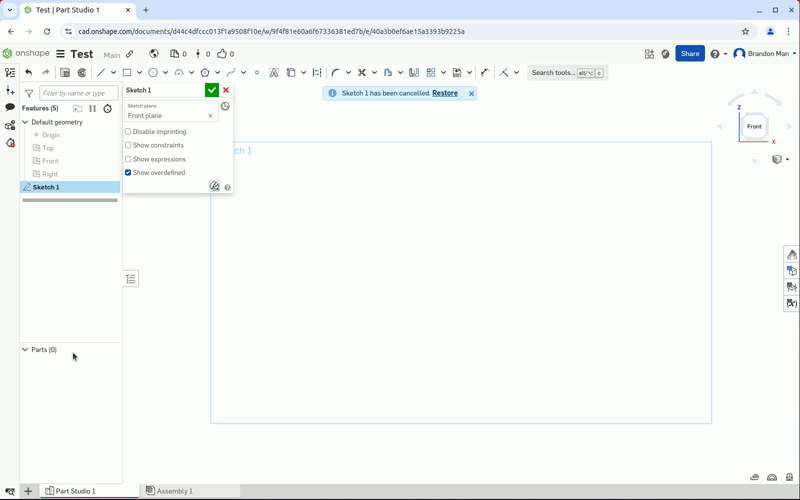
key(c)
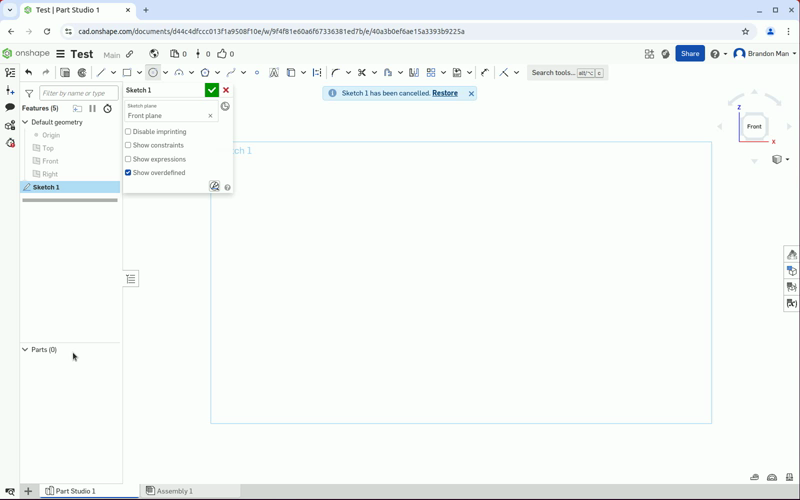
key_down(shift)
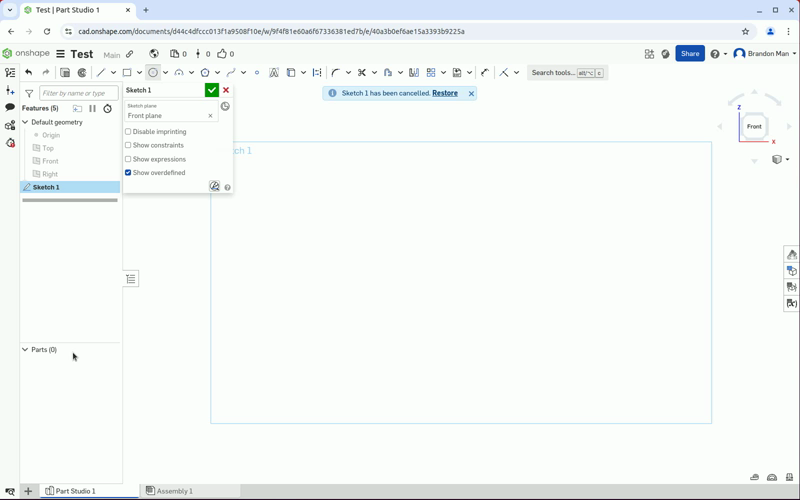
mouse_move(461, 282)
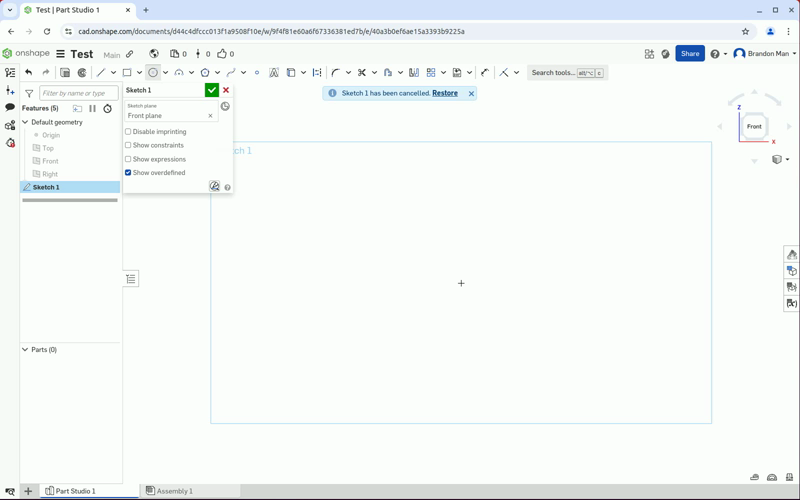
click(461, 282)
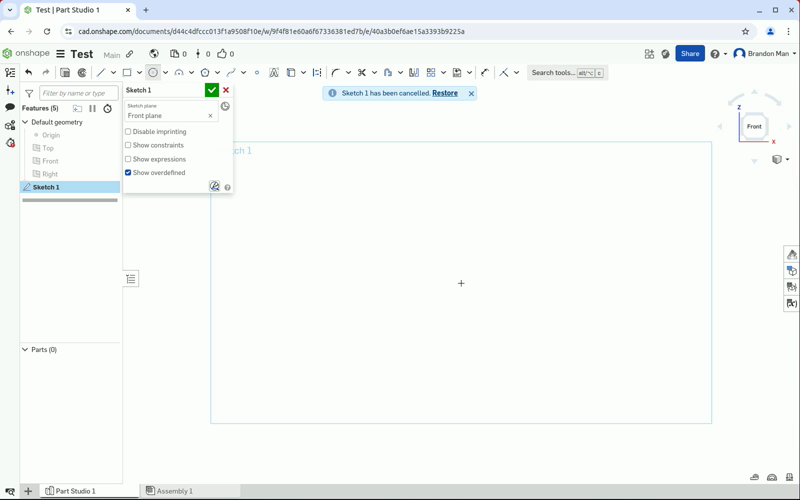
key_up(shift)
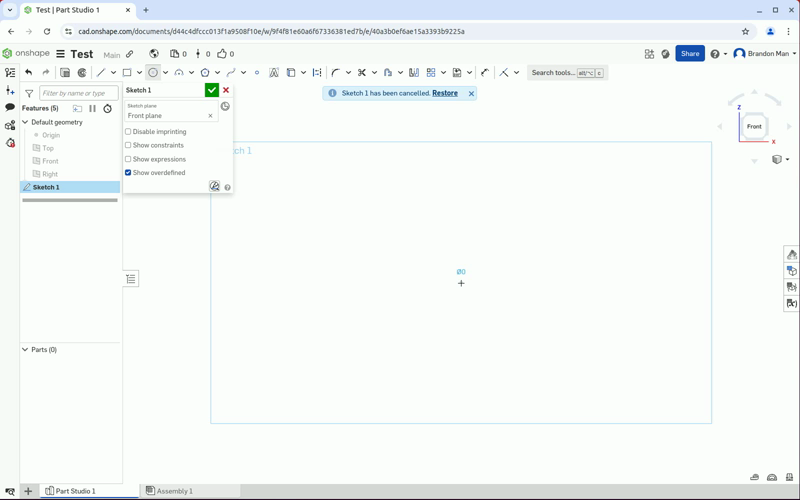
mouse_move(524, 282)
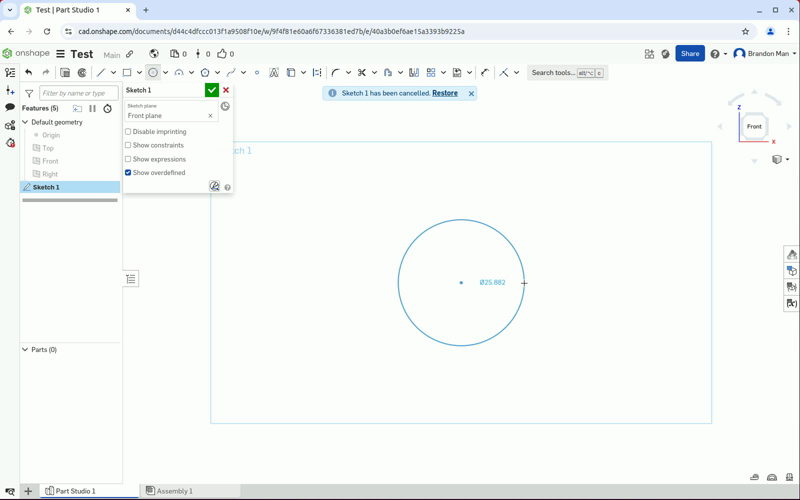
click(524, 282)
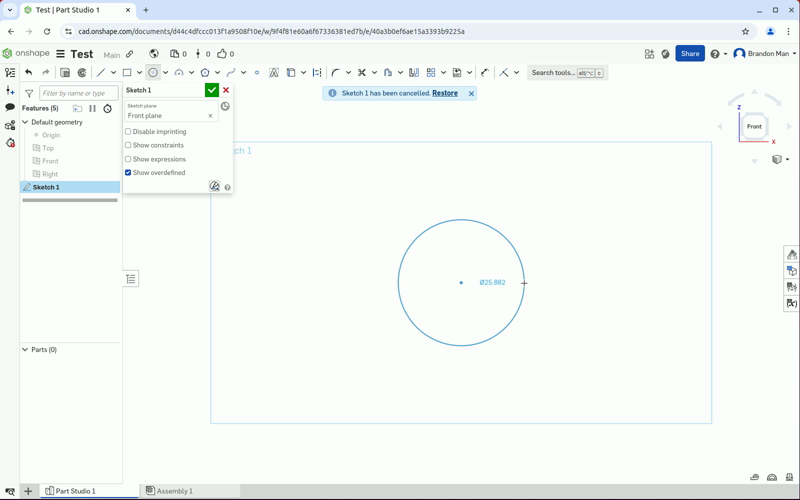
key(esc)
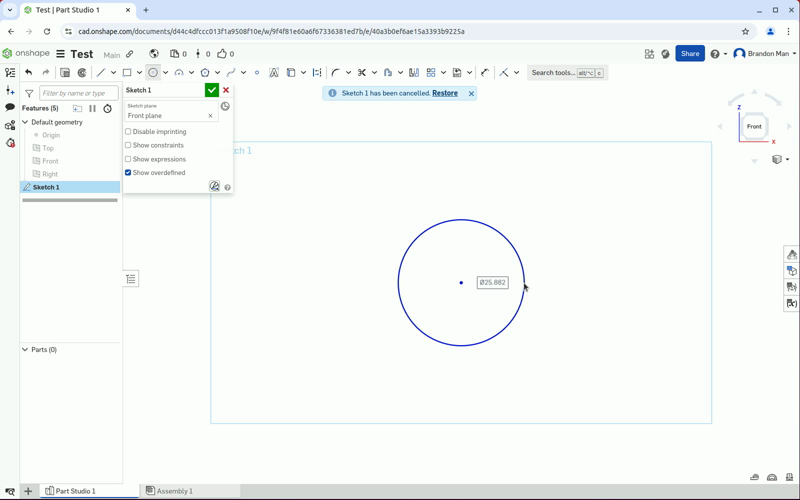
key(c)
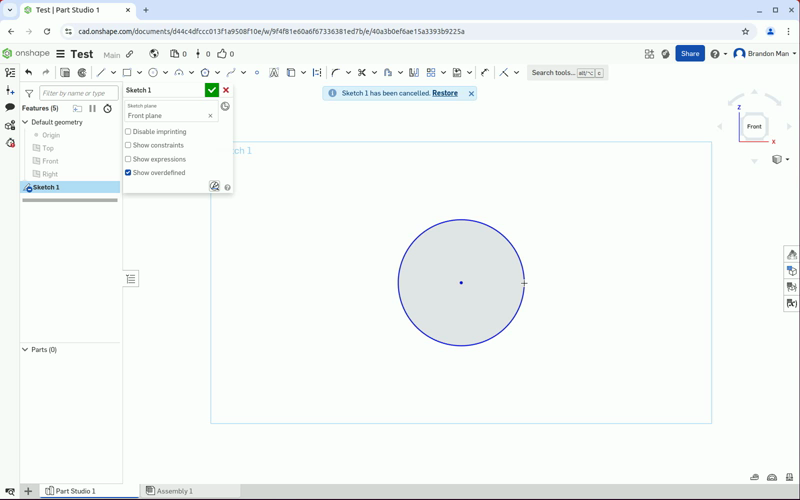
key_down(shift)
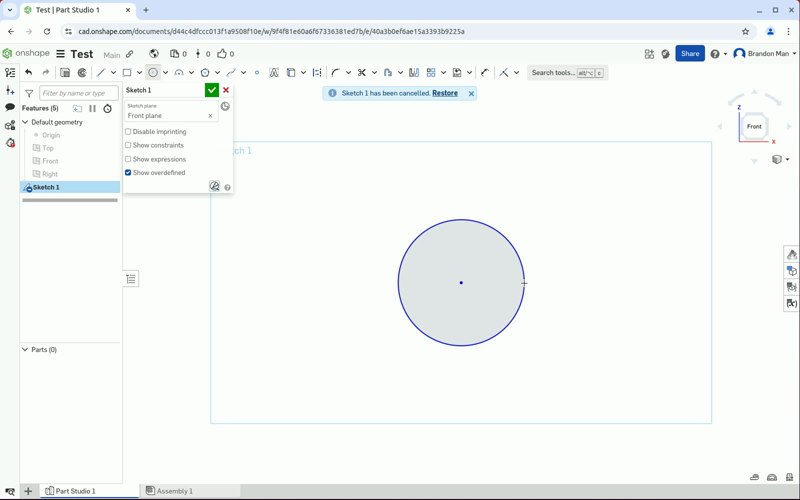
mouse_move(461, 282)
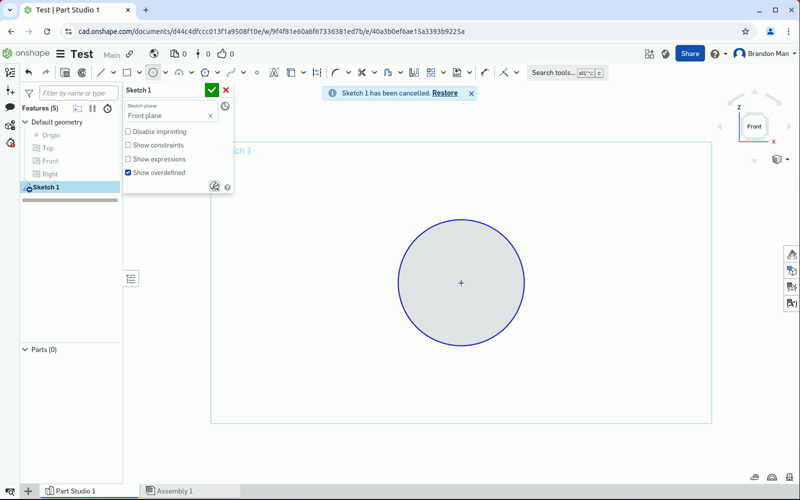
click(461, 282)
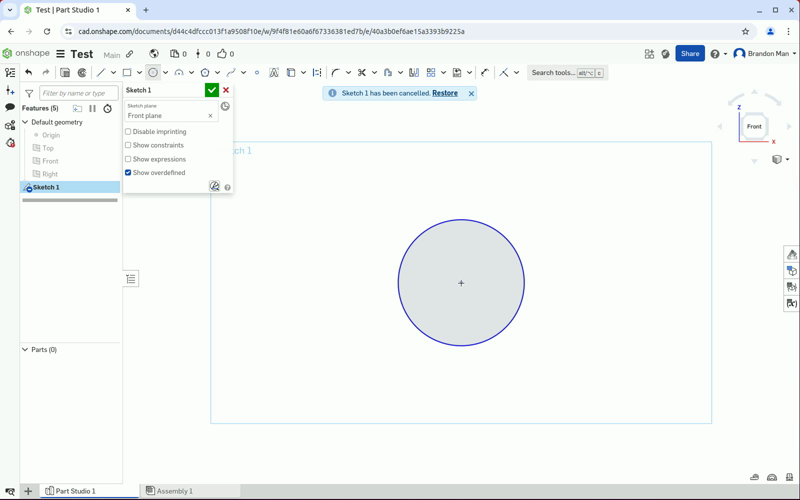
key_up(shift)
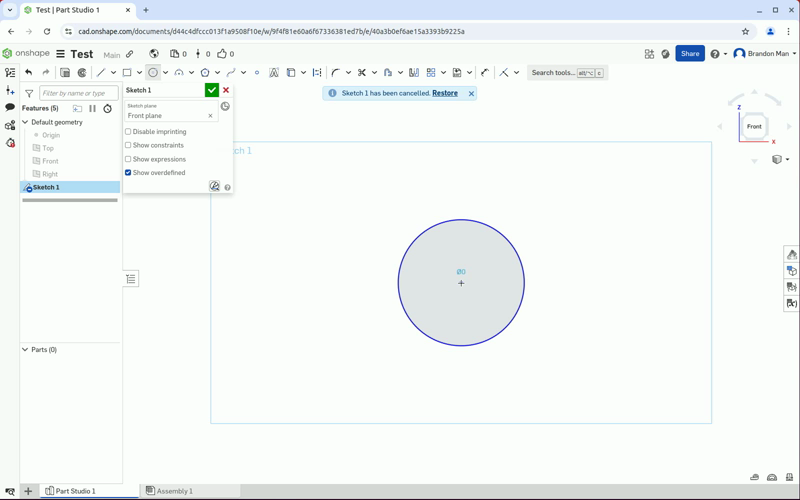
mouse_move(520, 282)
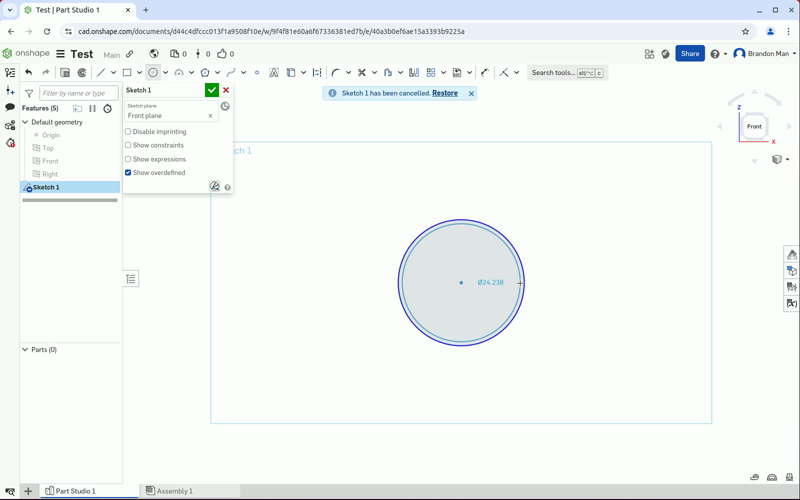
scroll(6)
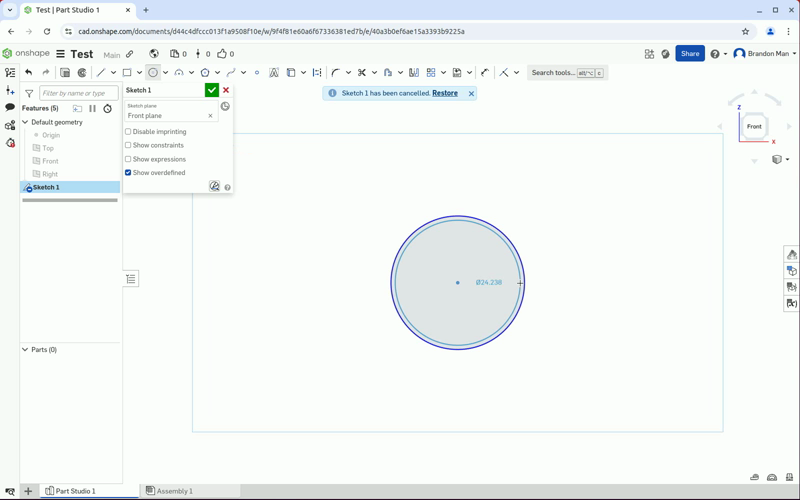
scroll(6)
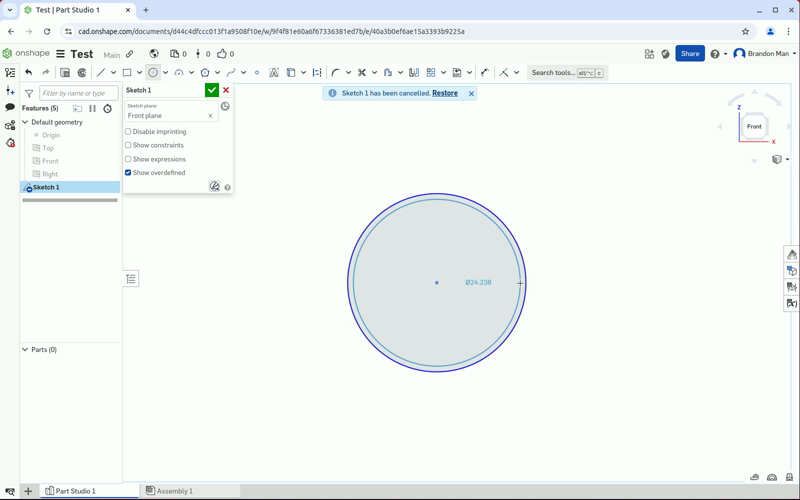
scroll(6)
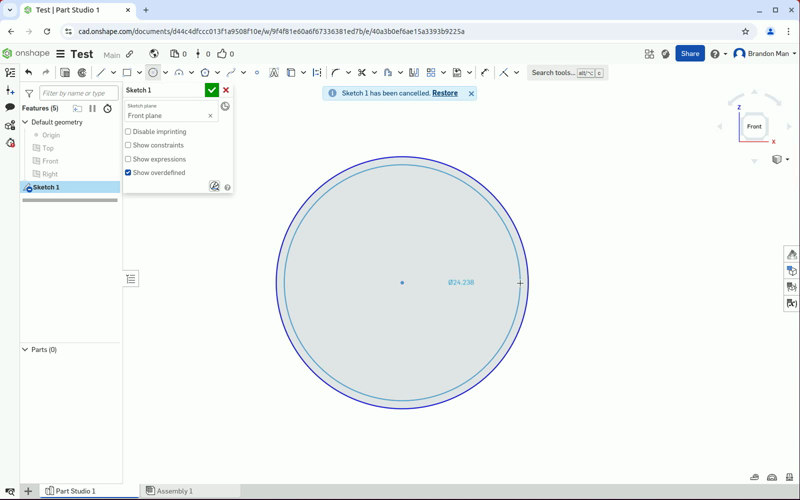
scroll(6)
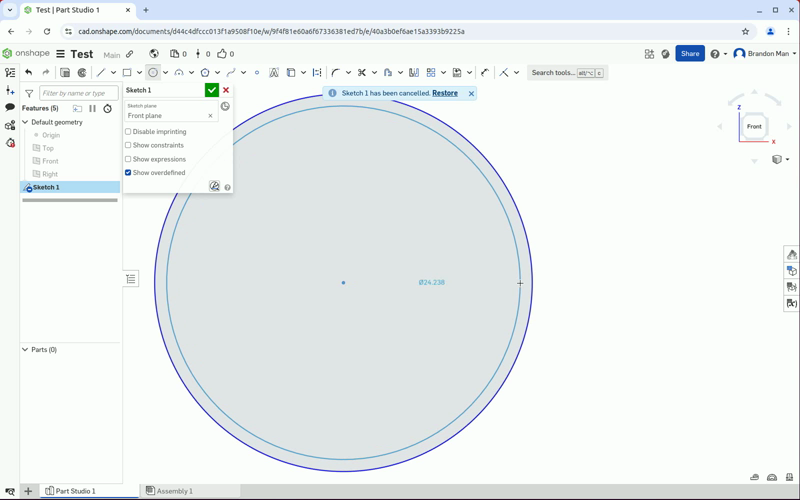
scroll(6)
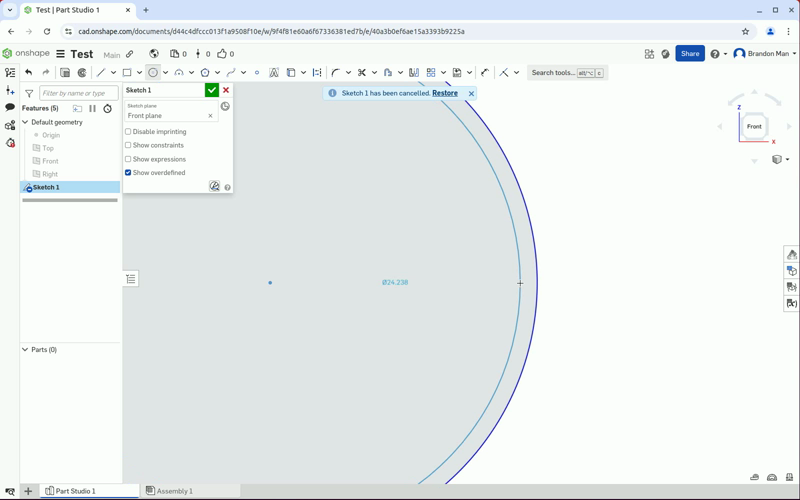
scroll(6)
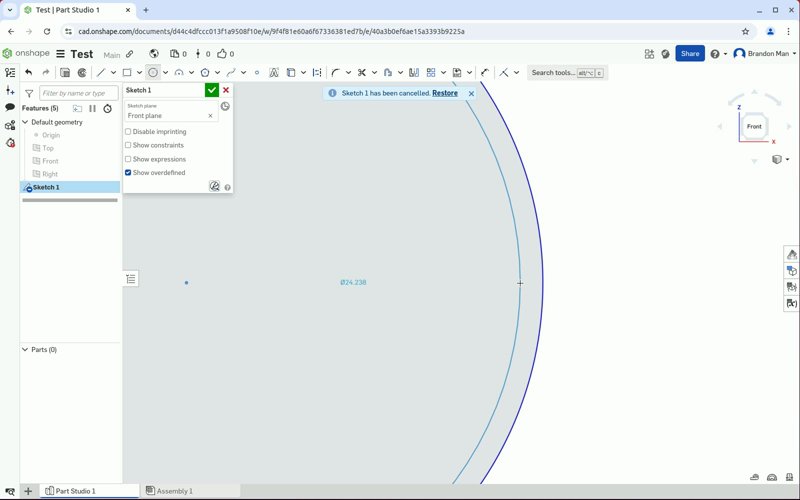
scroll(6)
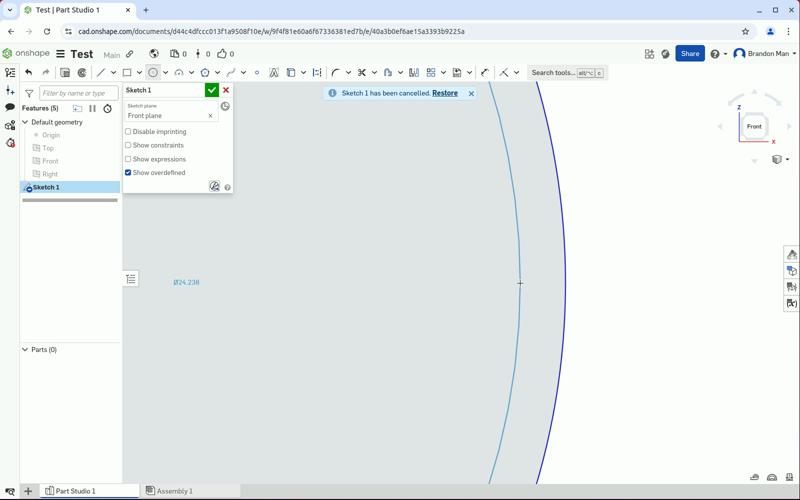
click(520, 282)
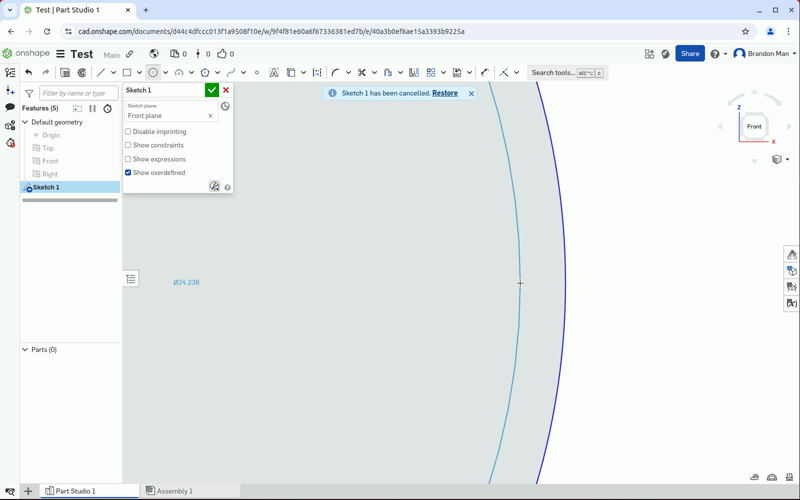
scroll(-6)
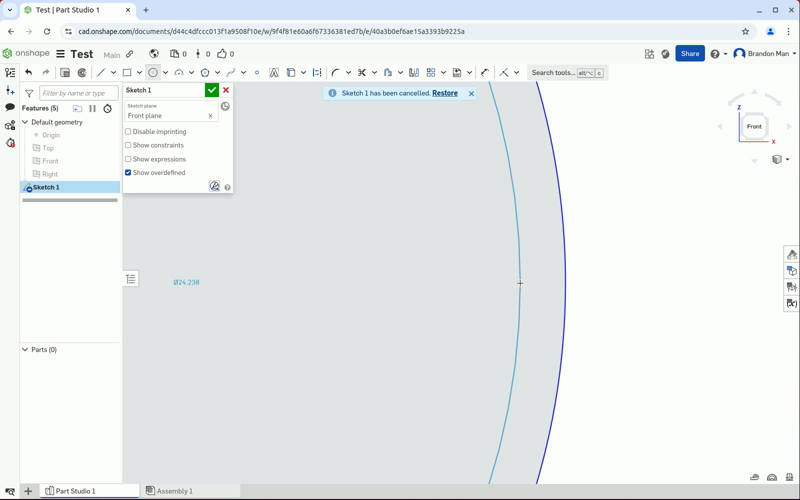
scroll(-6)
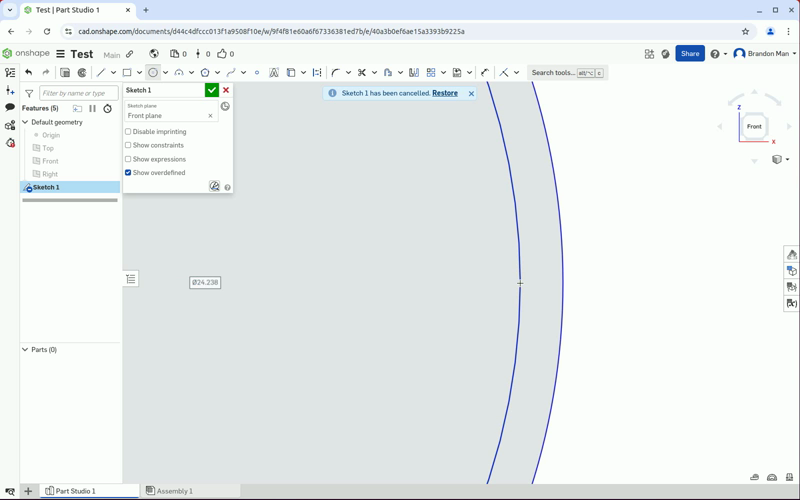
scroll(-6)
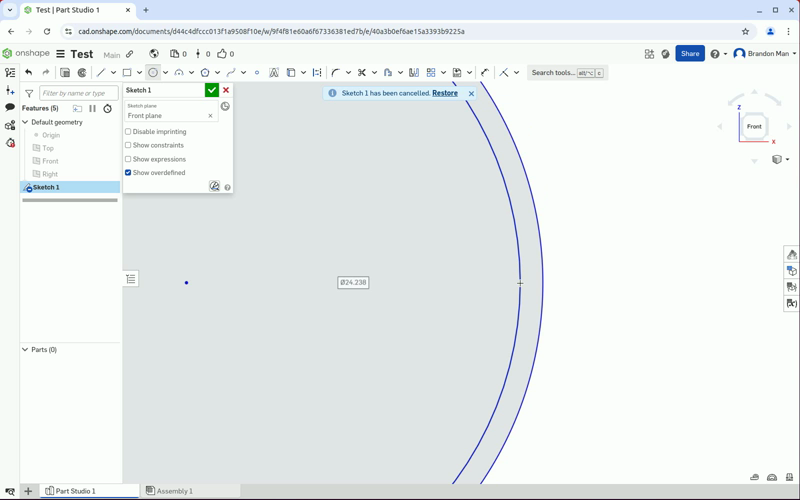
scroll(-6)
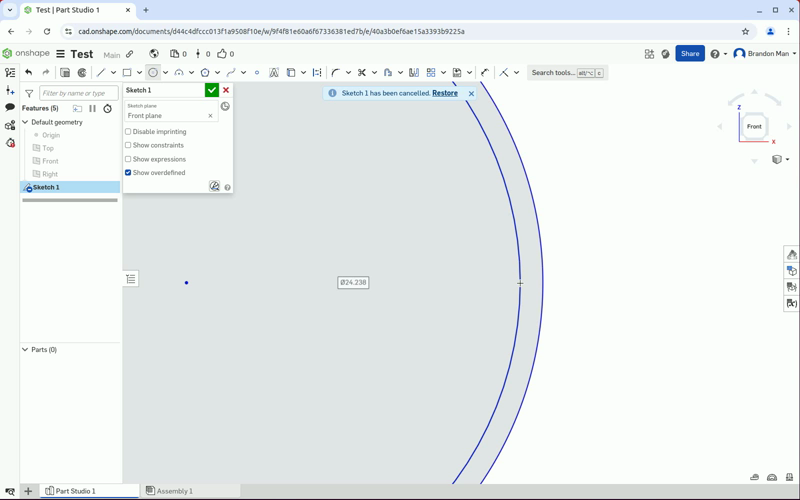
scroll(-6)
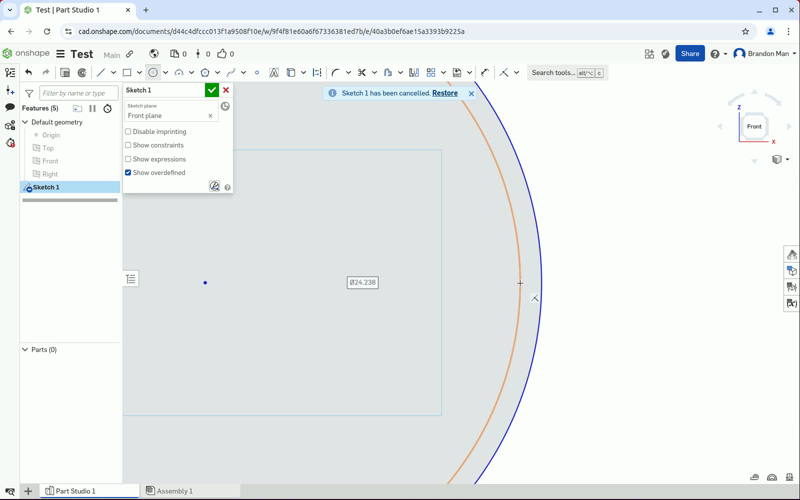
scroll(-6)
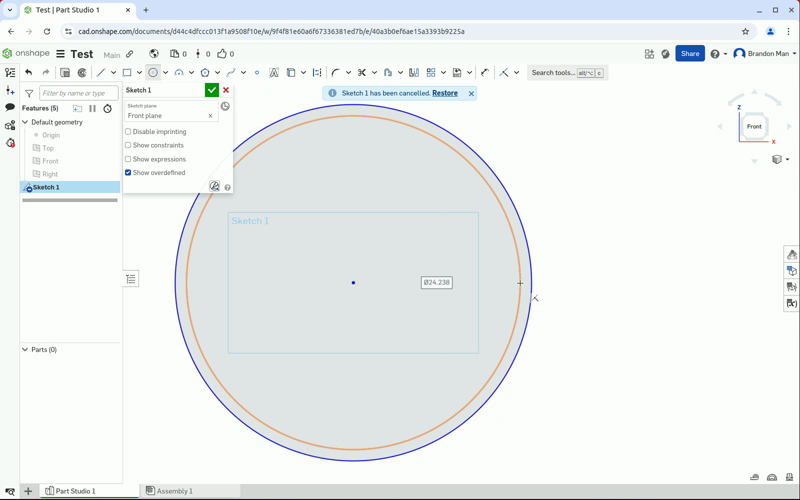
scroll(-6)
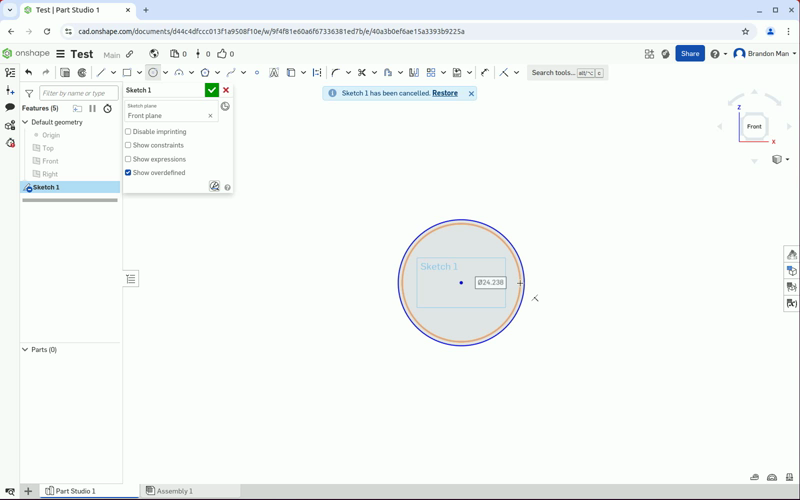
key(esc)
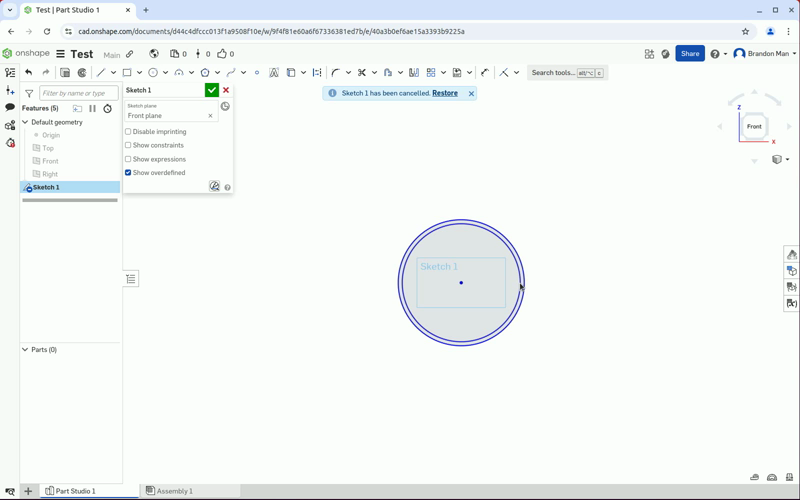
mouse_move(470, 222)
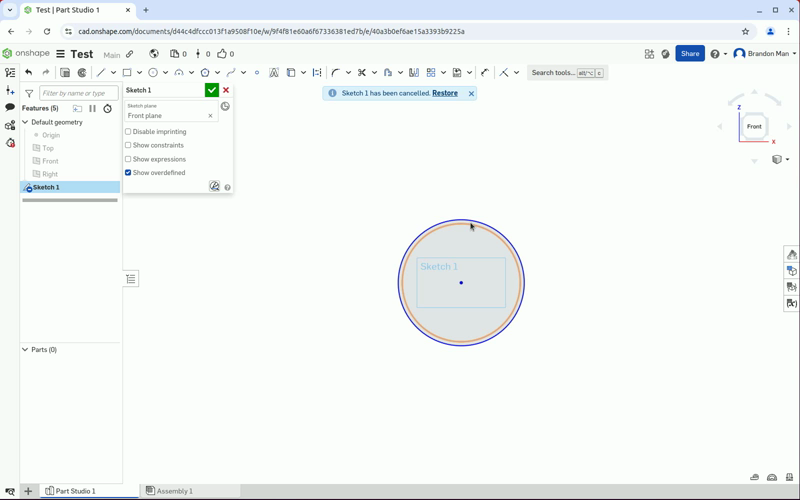
scroll(6)
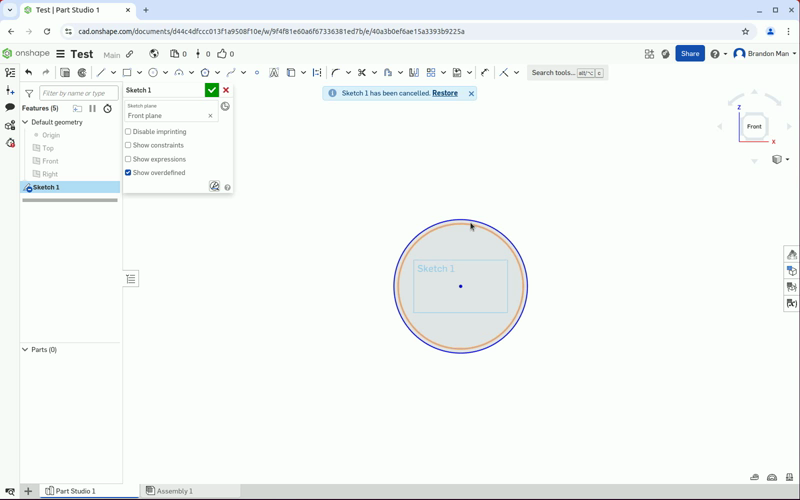
scroll(6)
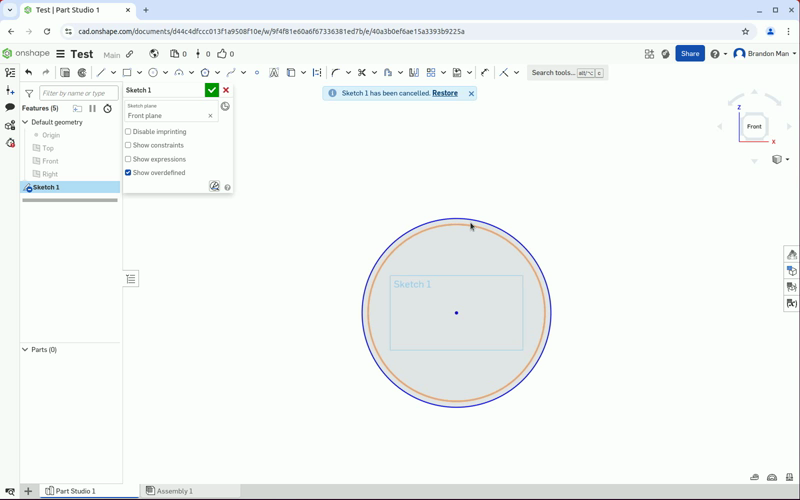
scroll(6)
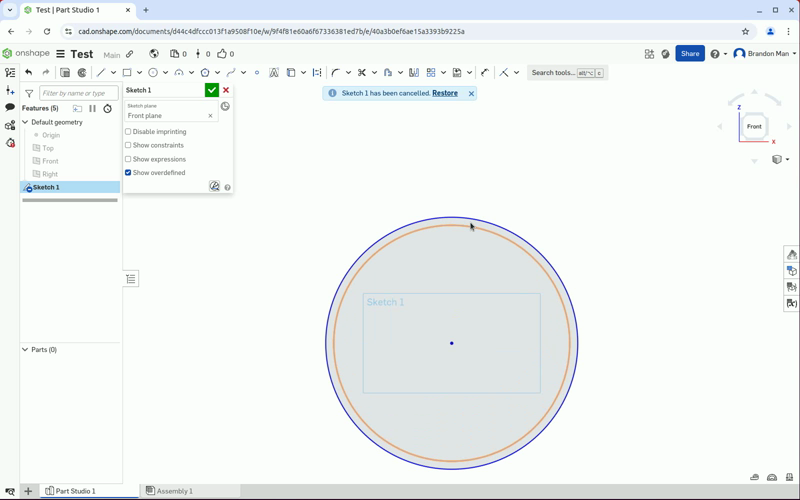
scroll(6)
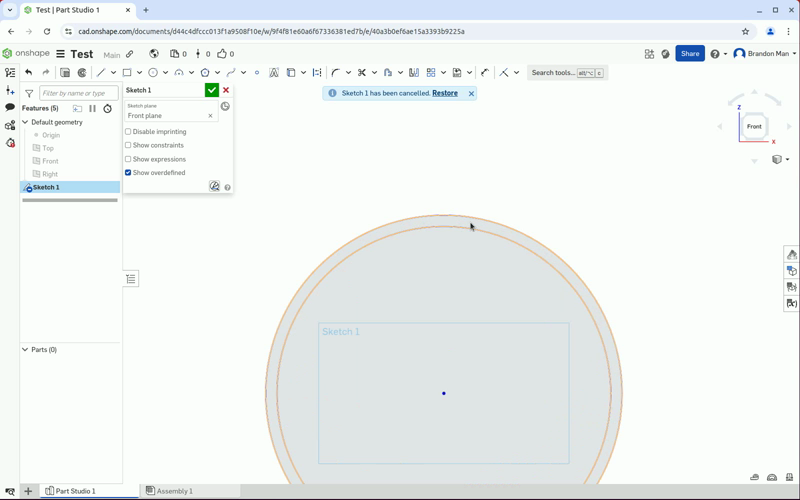
scroll(6)
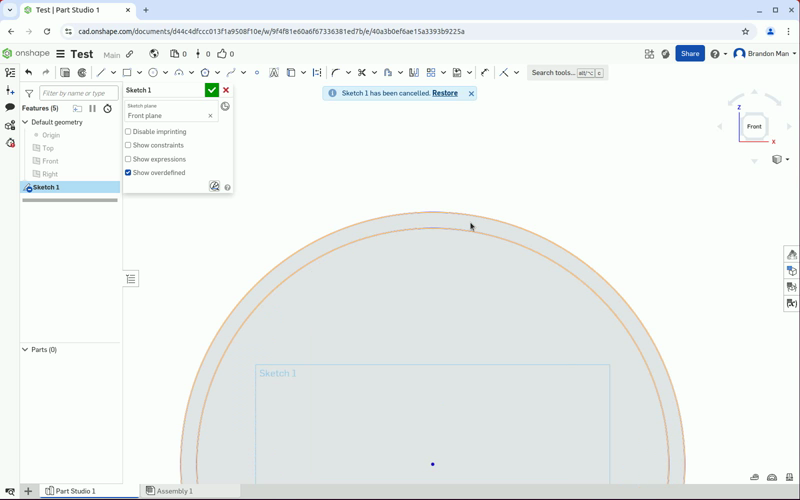
scroll(6)
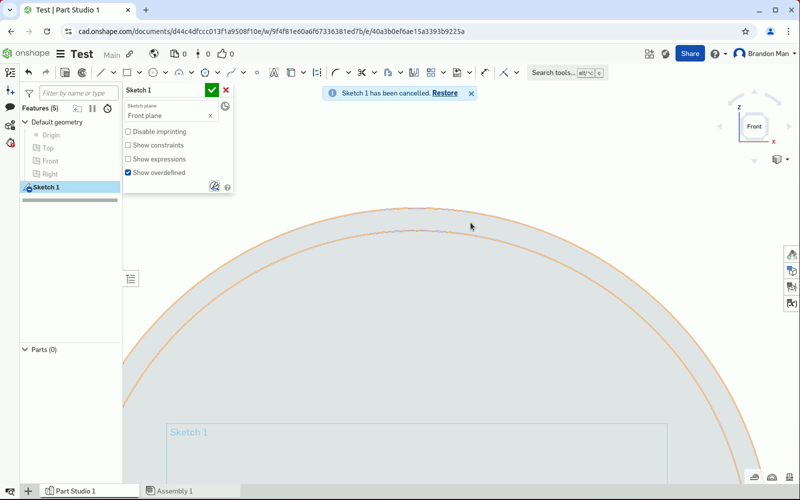
scroll(6)
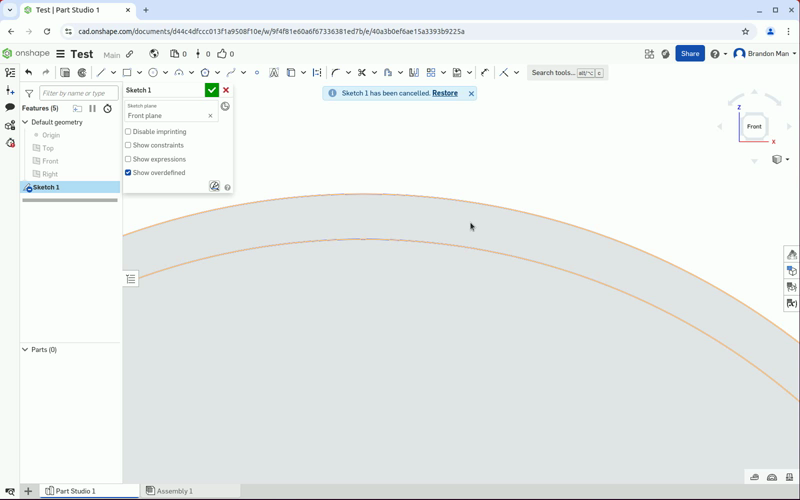
click(470, 222)
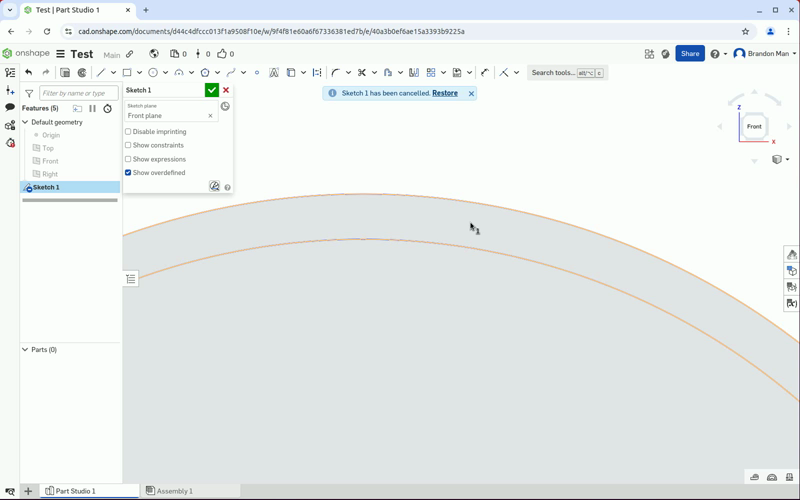
scroll(-6)
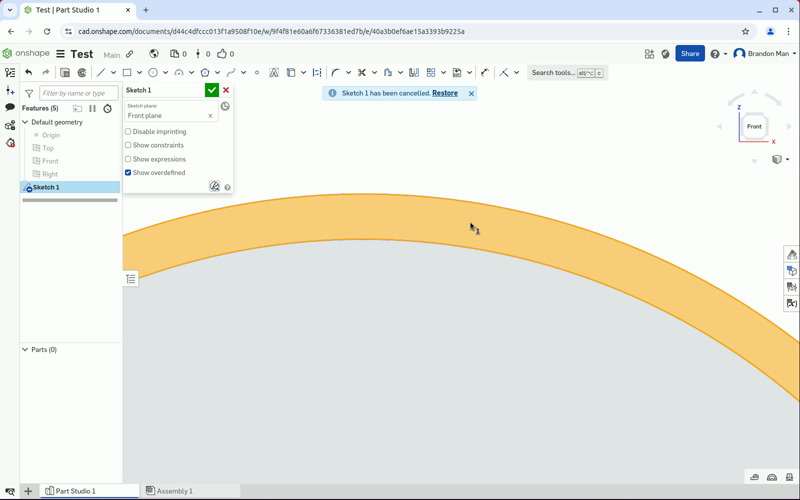
scroll(-6)
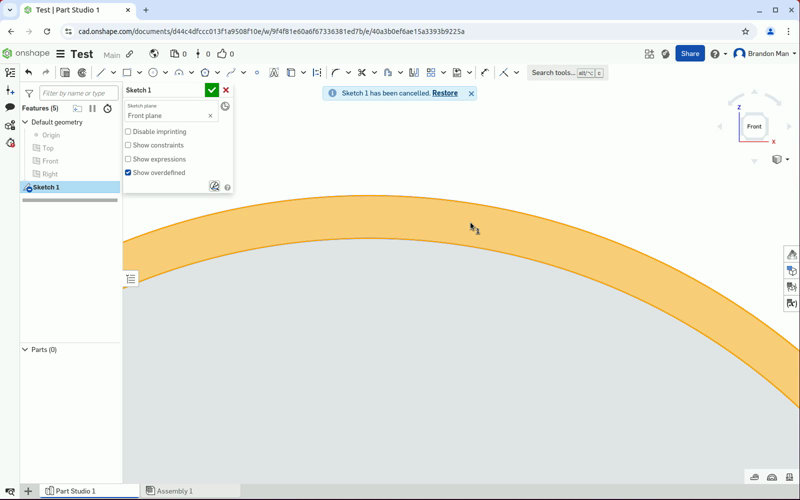
scroll(-6)
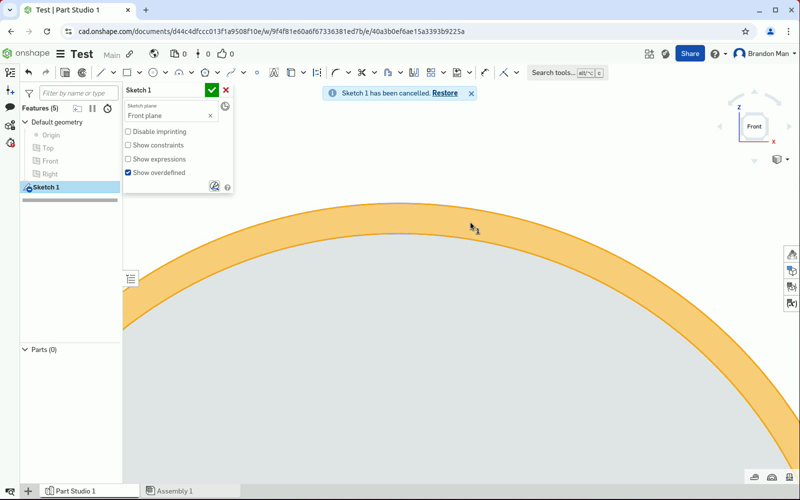
scroll(-6)
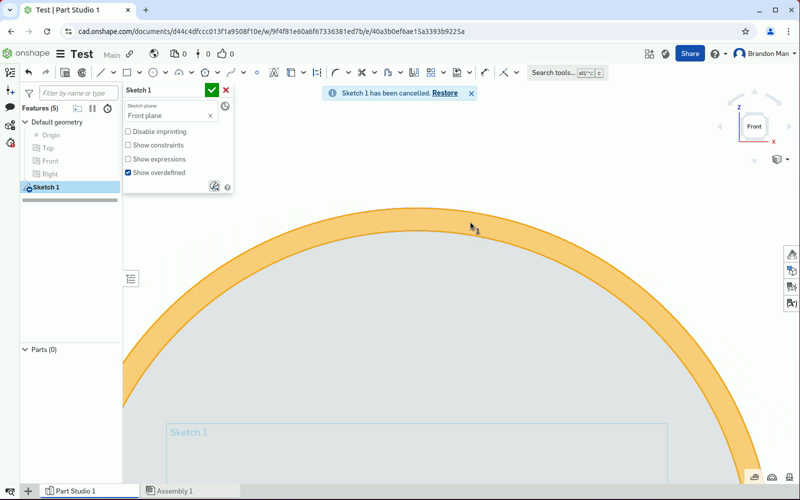
scroll(-6)
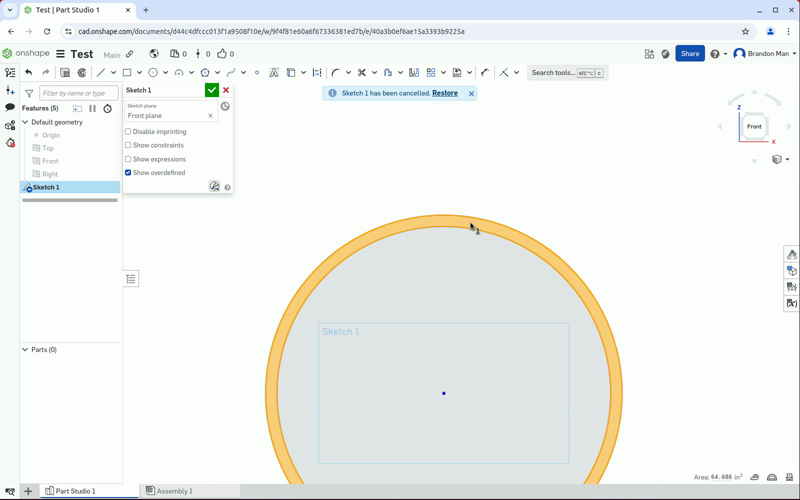
scroll(-6)
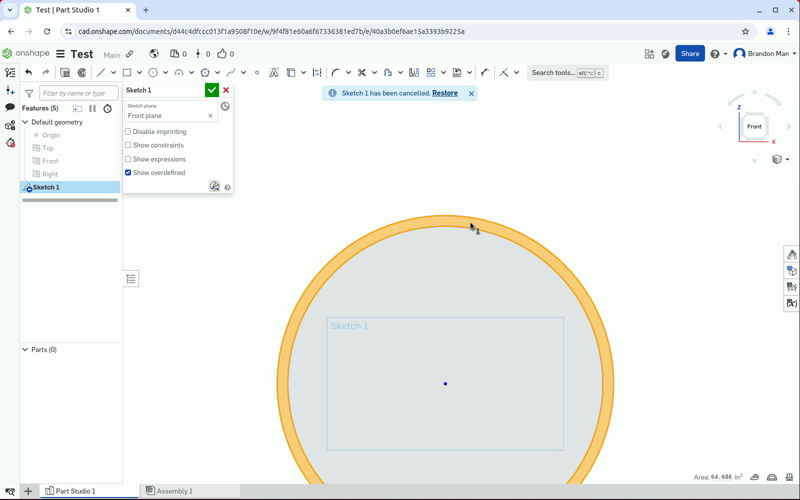
scroll(-6)
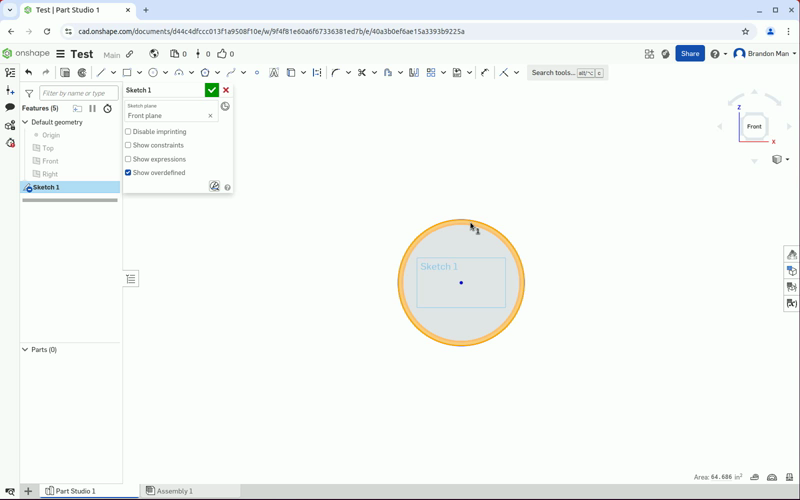
mouse_move(73, 352)
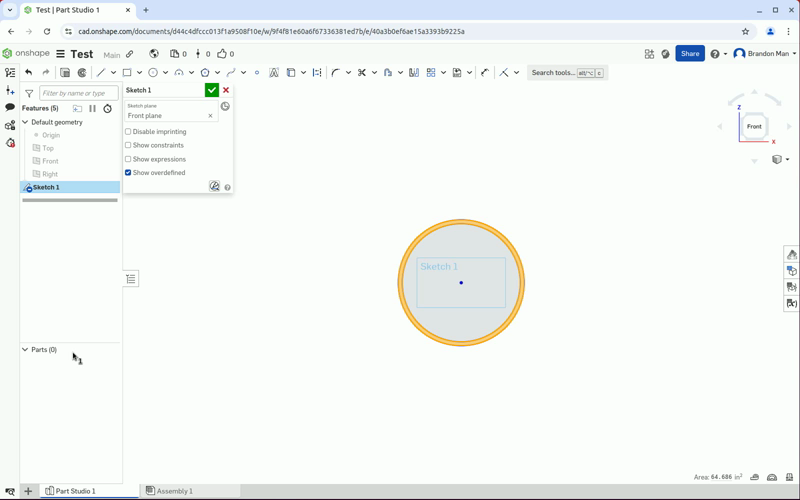
key(shift+y)
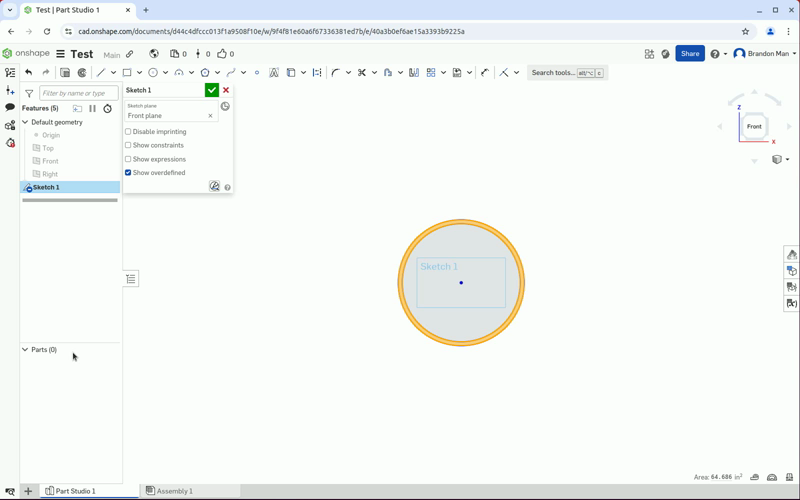
key(shift+e)
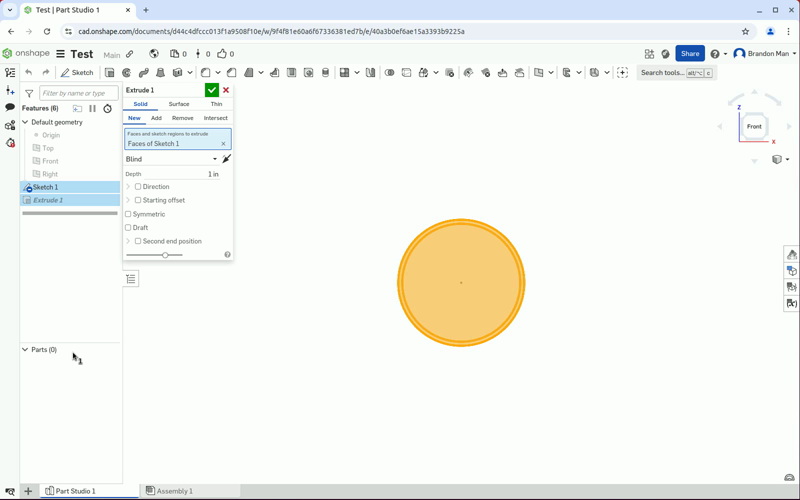
mouse_move(143, 106)
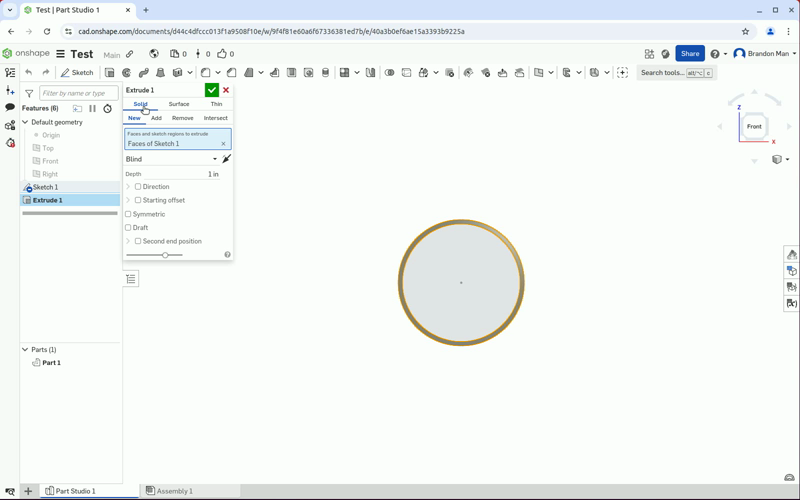
click(143, 106)
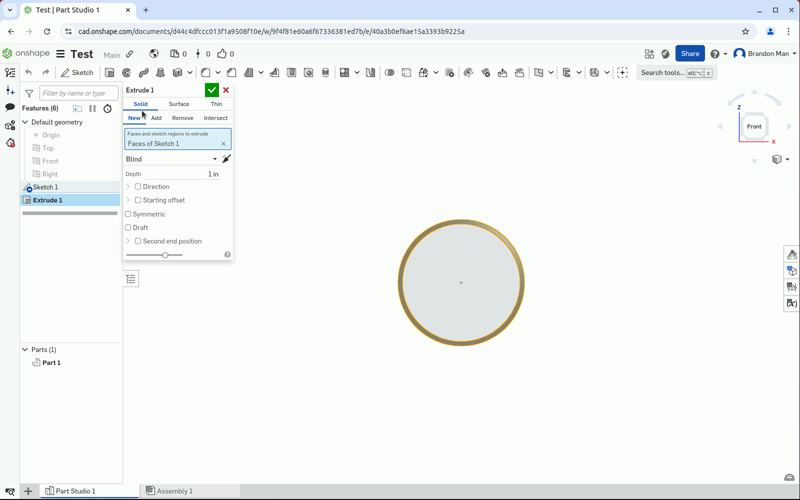
mouse_move(137, 120)
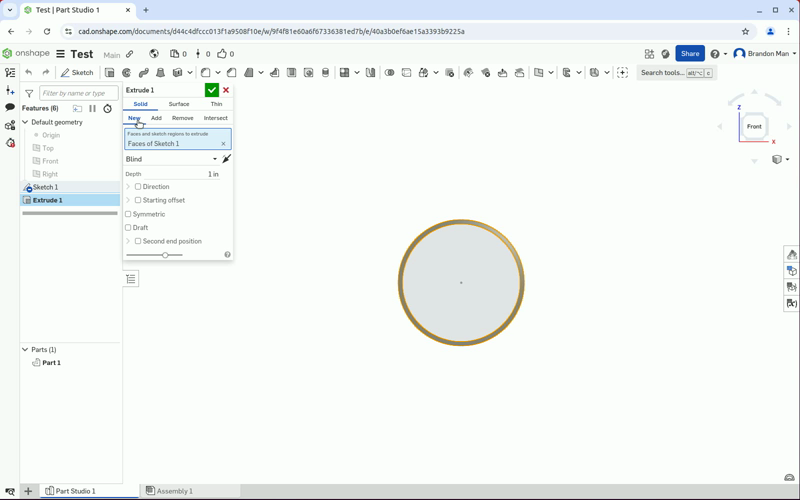
click(137, 120)
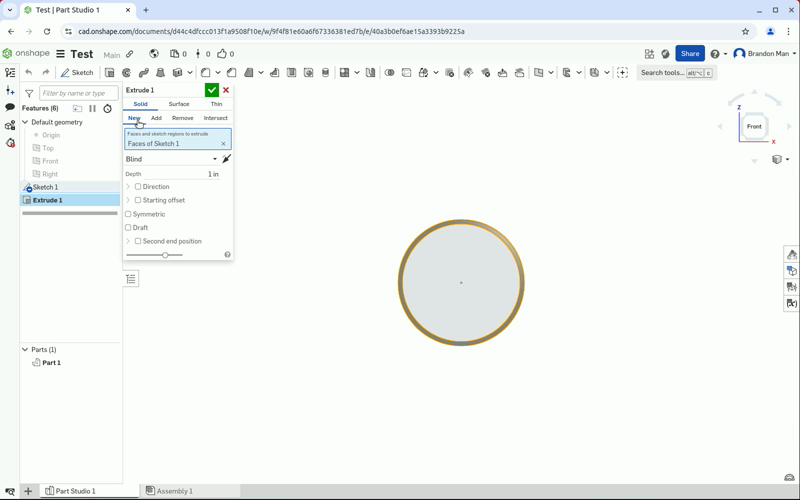
key(tab, 4)
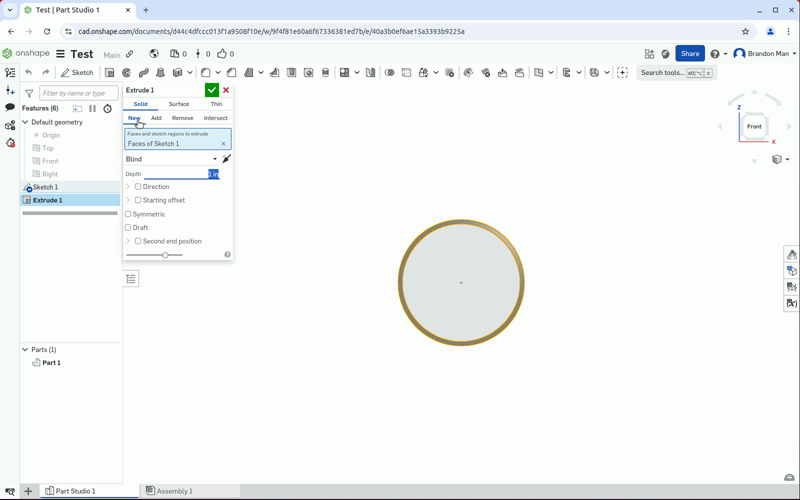
text(23.108)
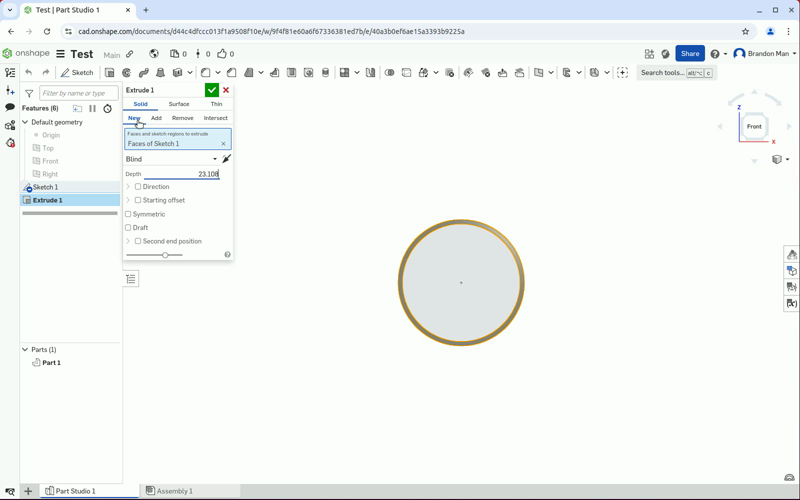
key(enter)
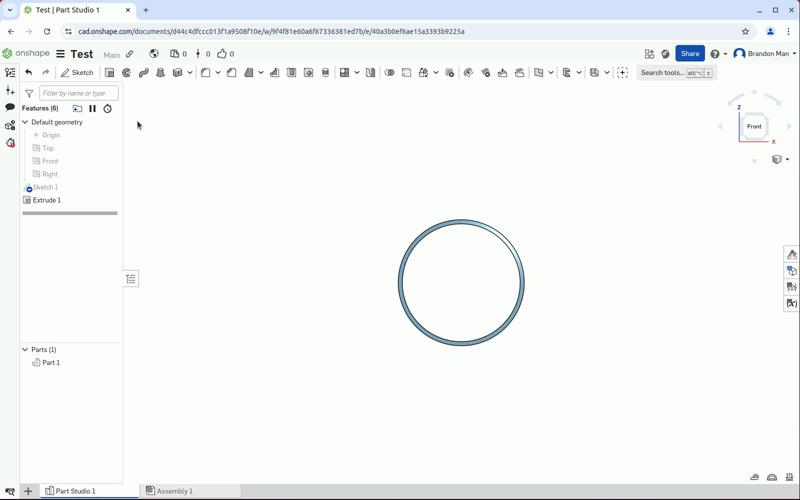
key(shift+h)
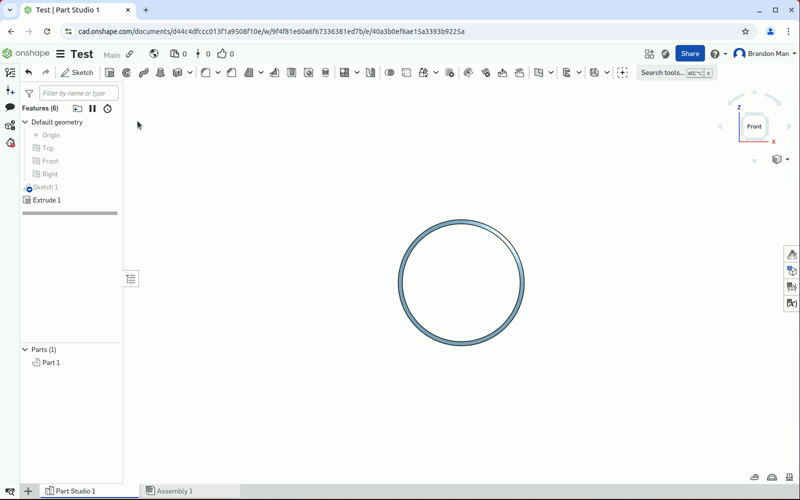
key(shift+h)
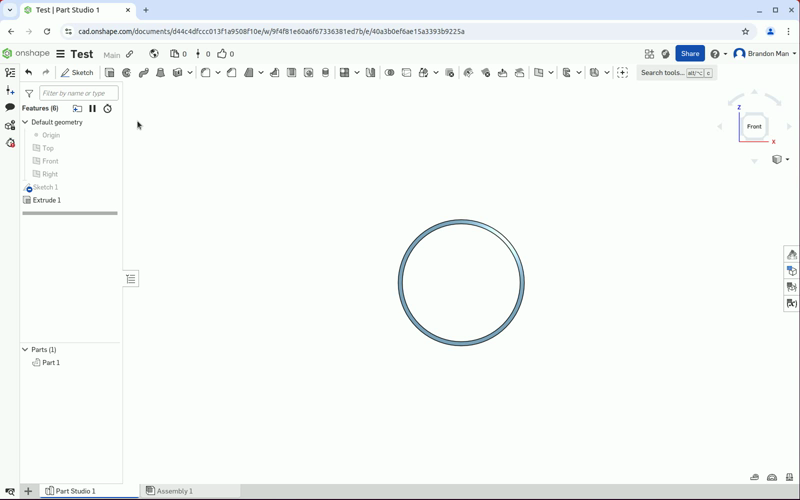
mouse_move(73, 189)
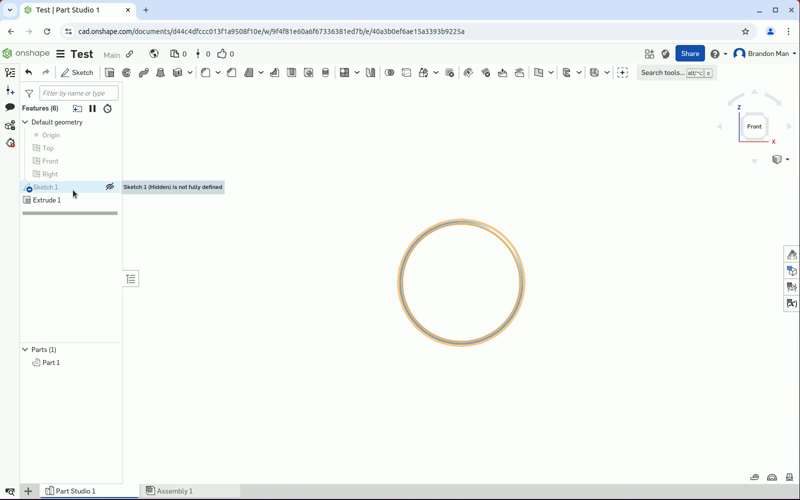
click(73, 189)
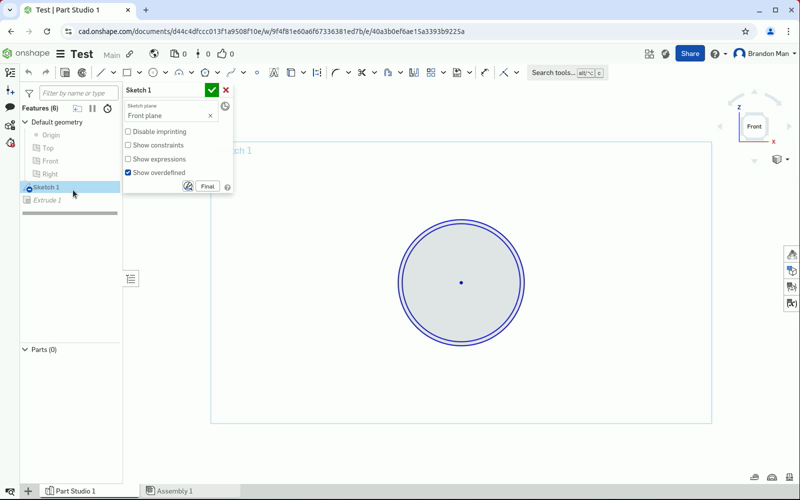
mouse_move(229, 92)
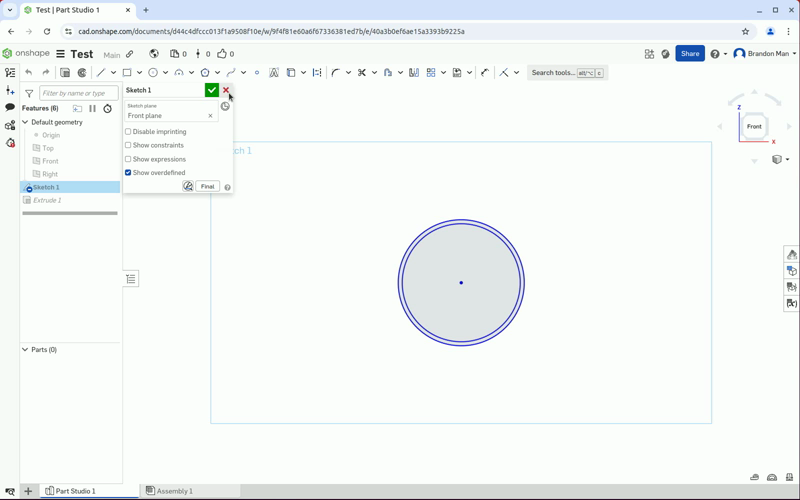
click(229, 92)
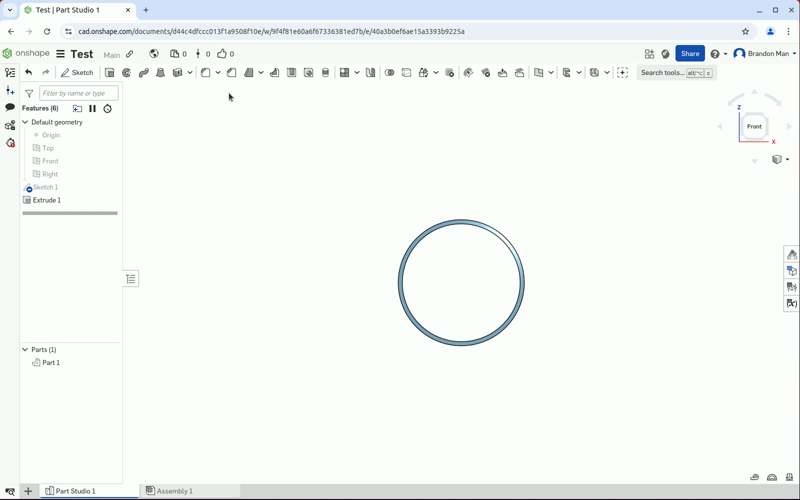
mouse_move(541, 75)
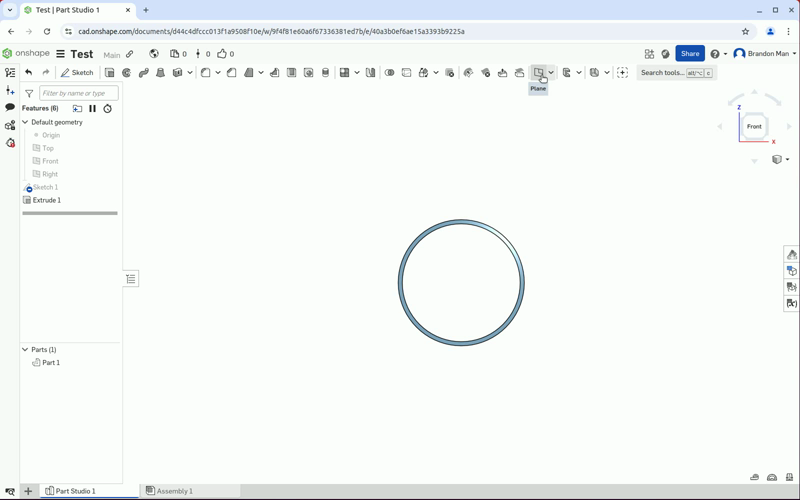
click(541, 75)
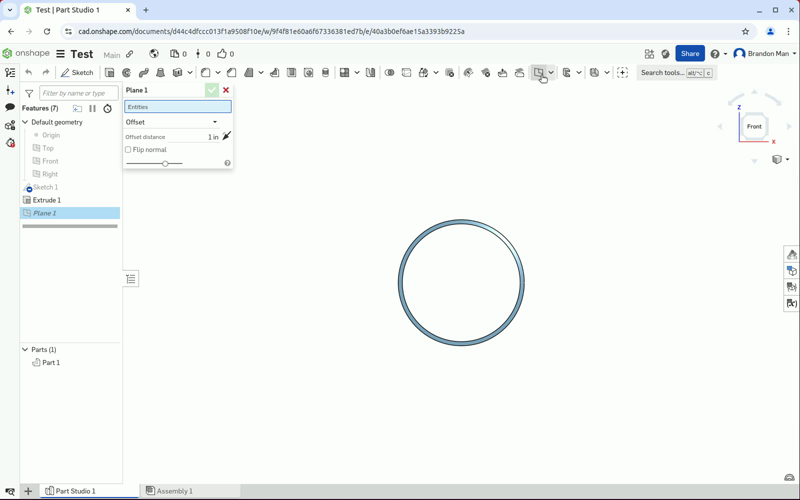
mouse_move(73, 163)
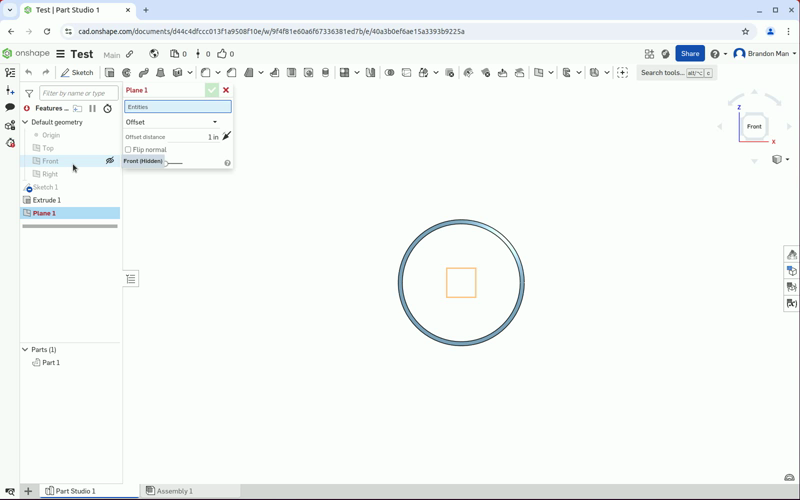
click(73, 163)
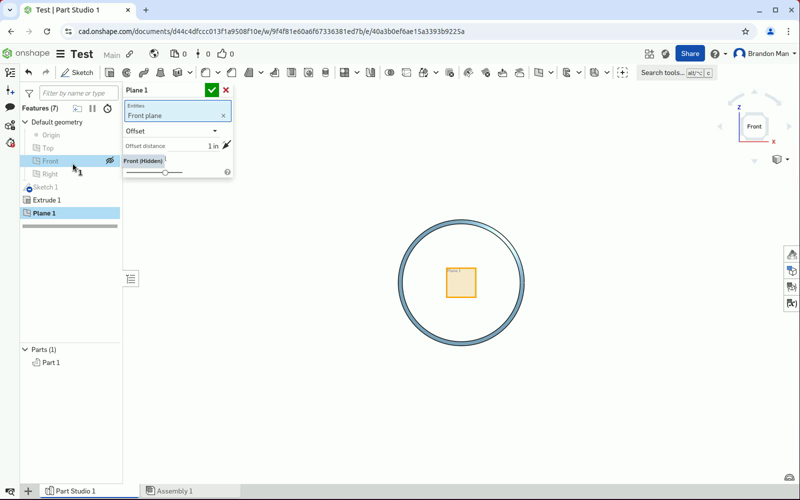
key(tab, 2)
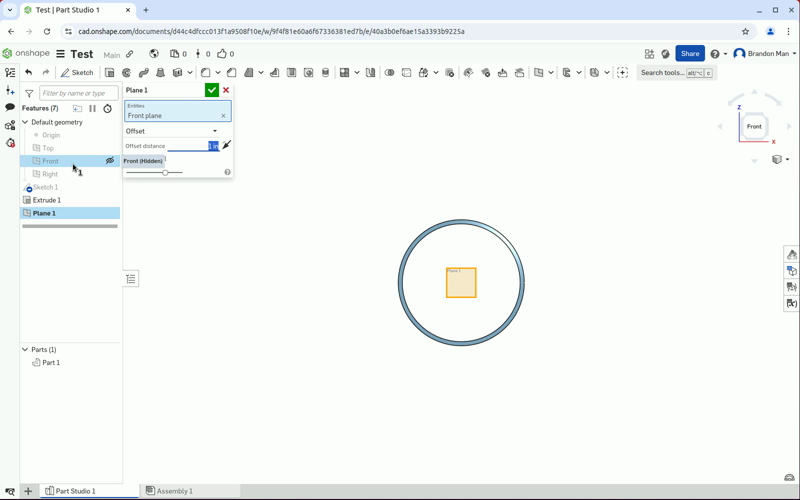
text(23.108)
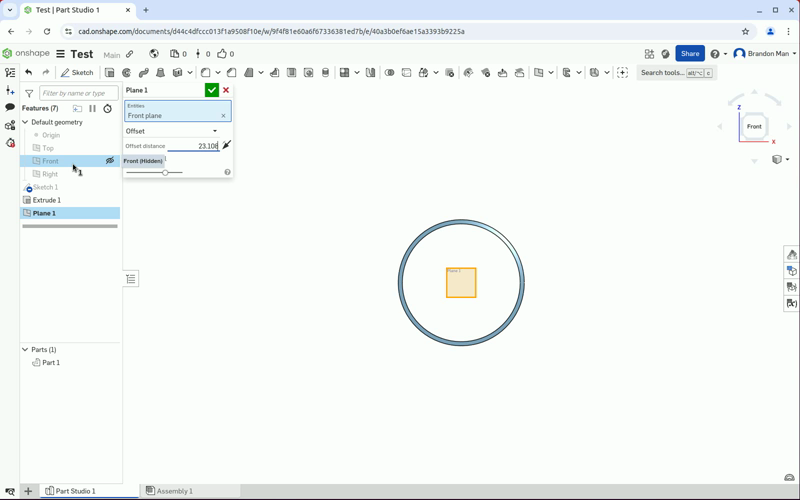
key(enter, 2)
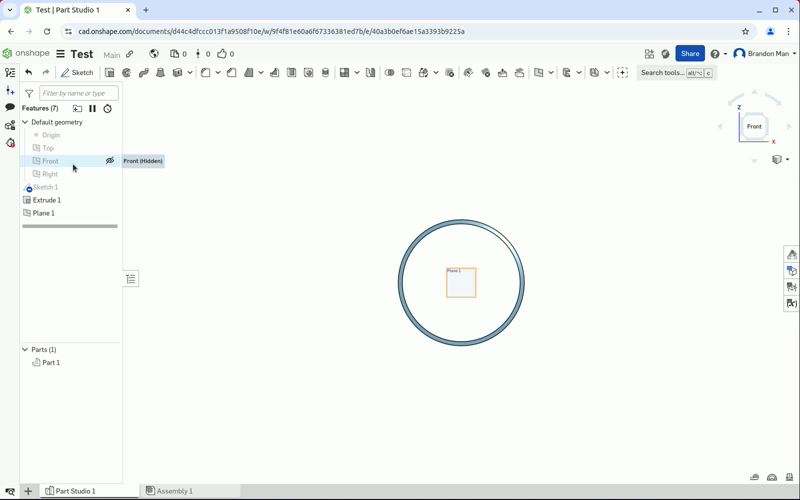
key(shift+s)
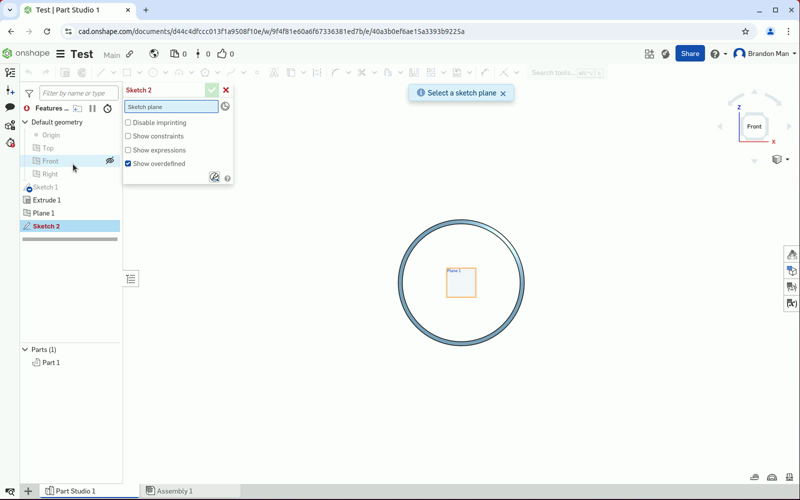
mouse_move(73, 215)
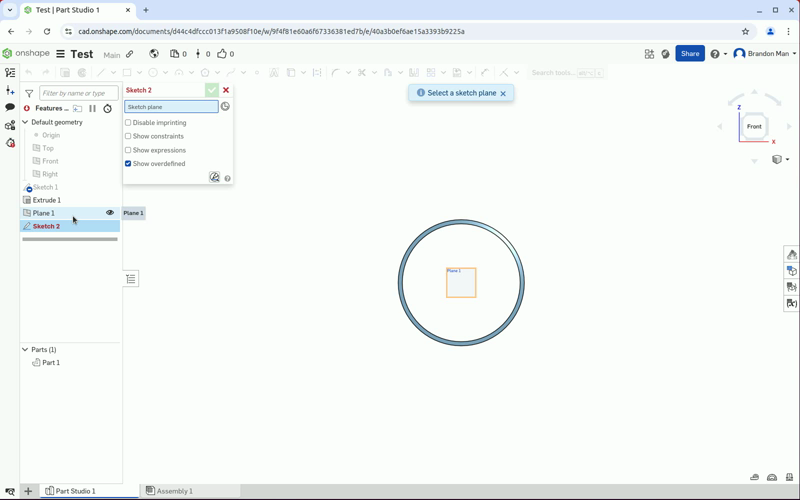
click(73, 215)
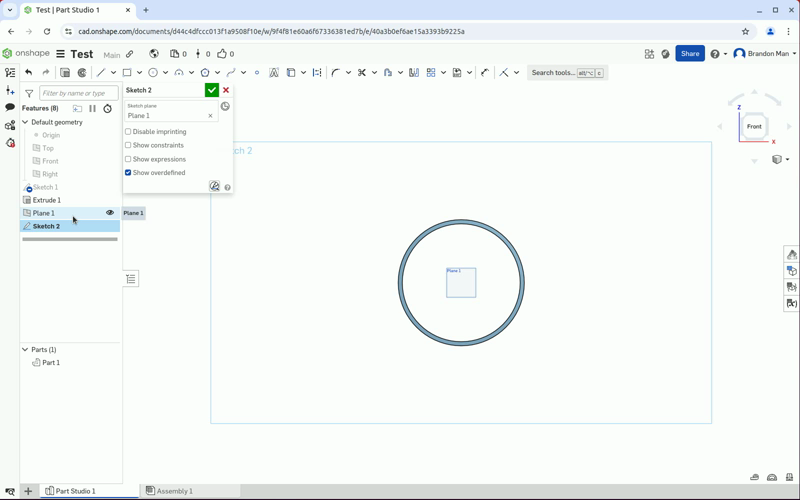
mouse_move(73, 352)
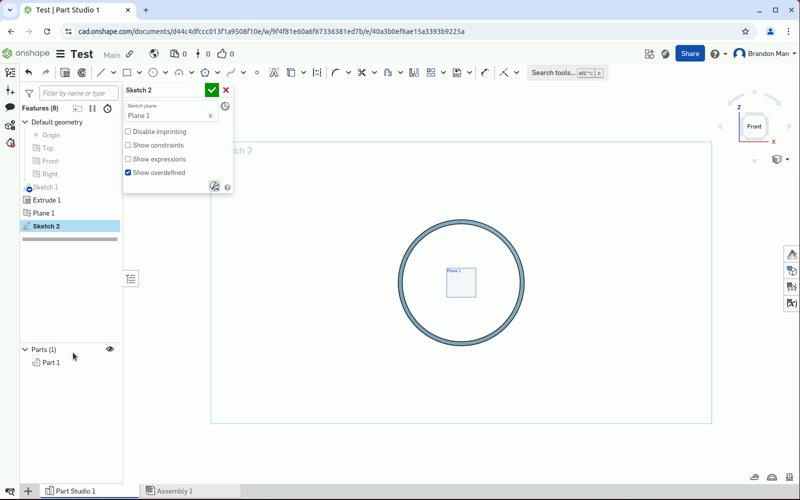
key(y)
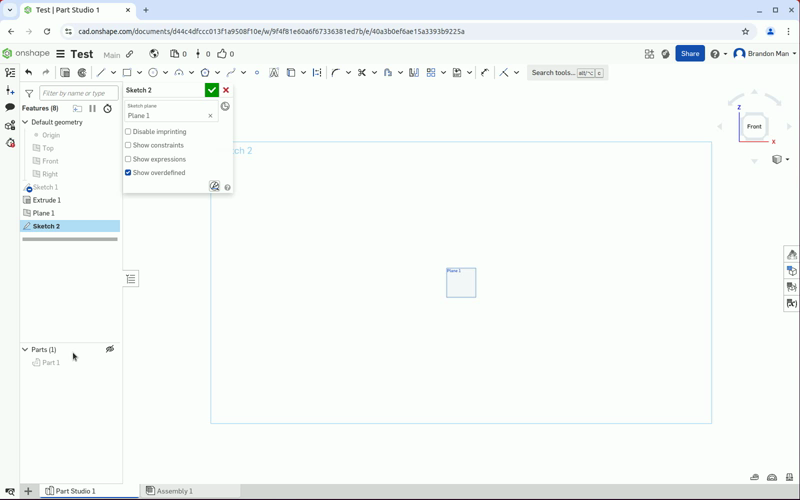
key(c)
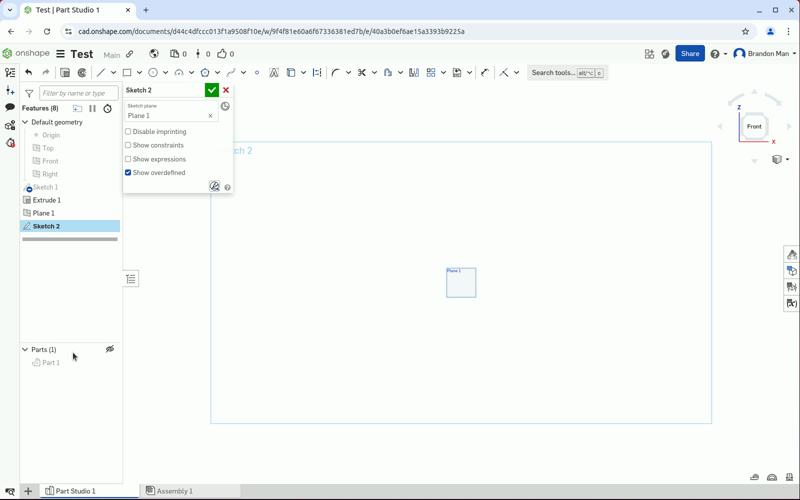
key_down(shift)
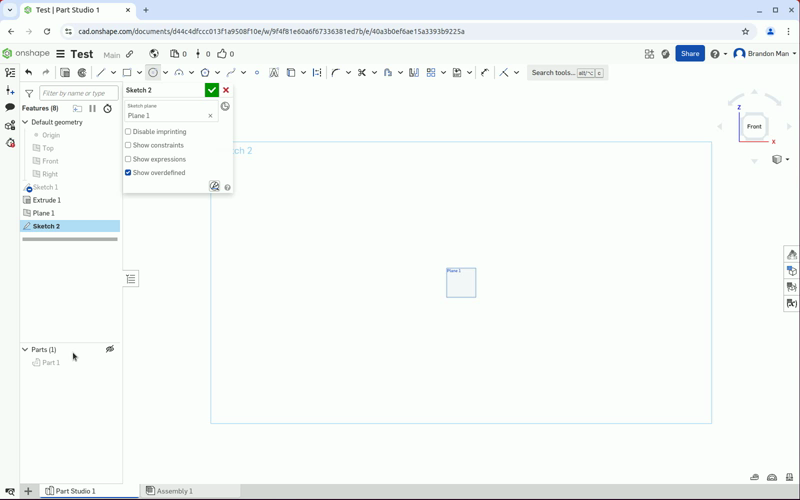
mouse_move(461, 282)
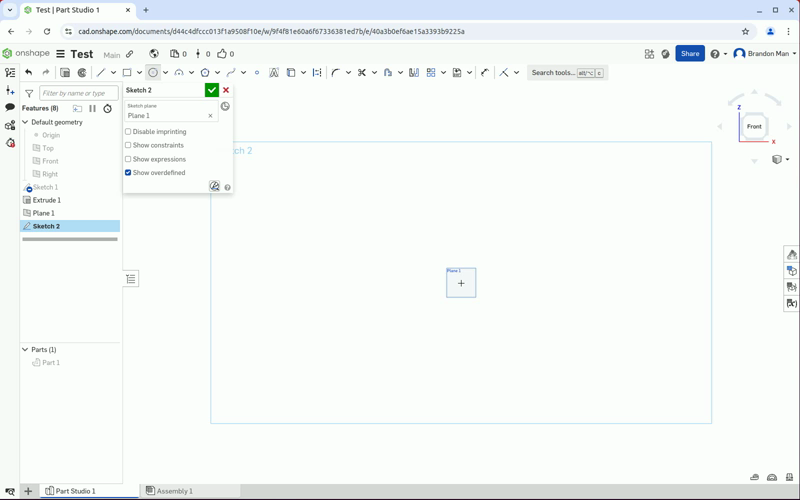
click(461, 282)
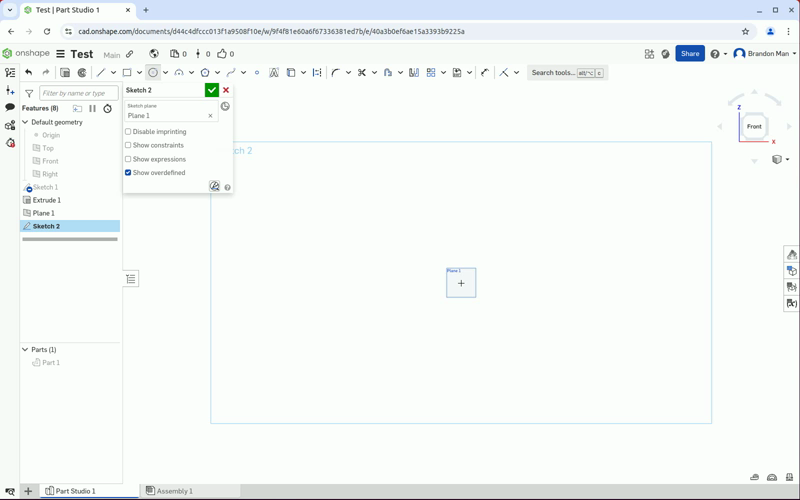
key_up(shift)
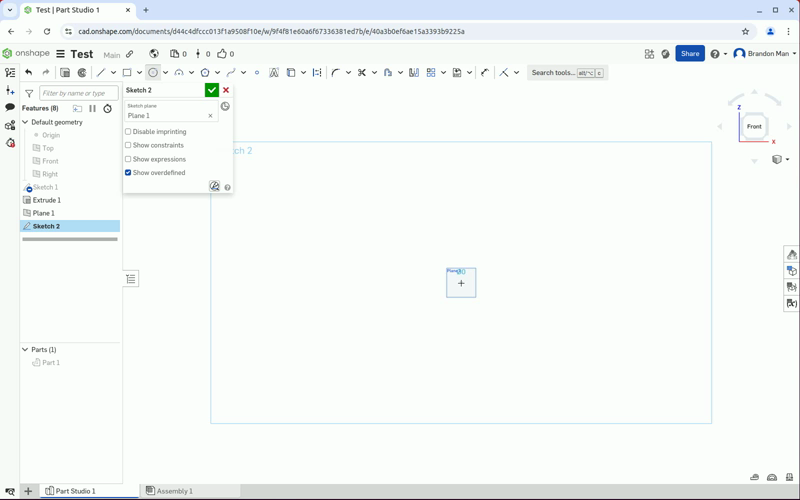
mouse_move(525, 282)
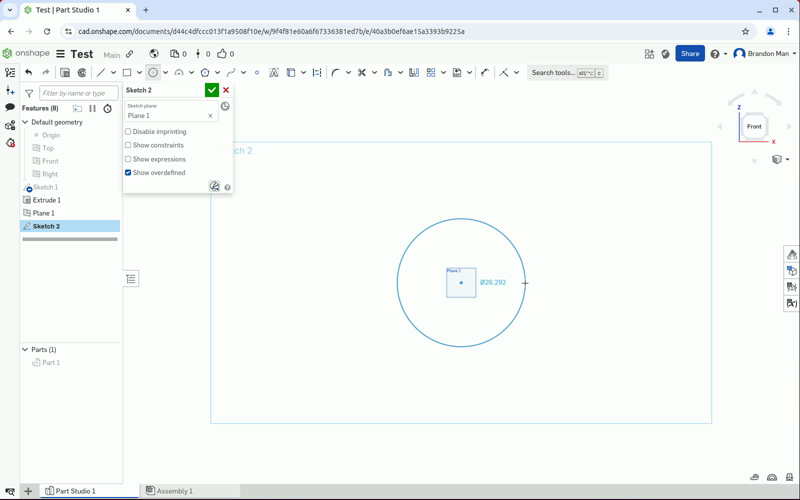
click(525, 282)
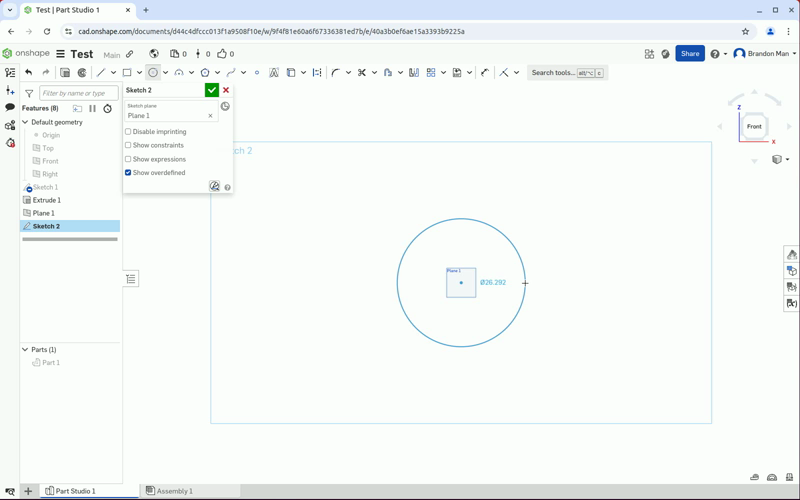
key(esc)
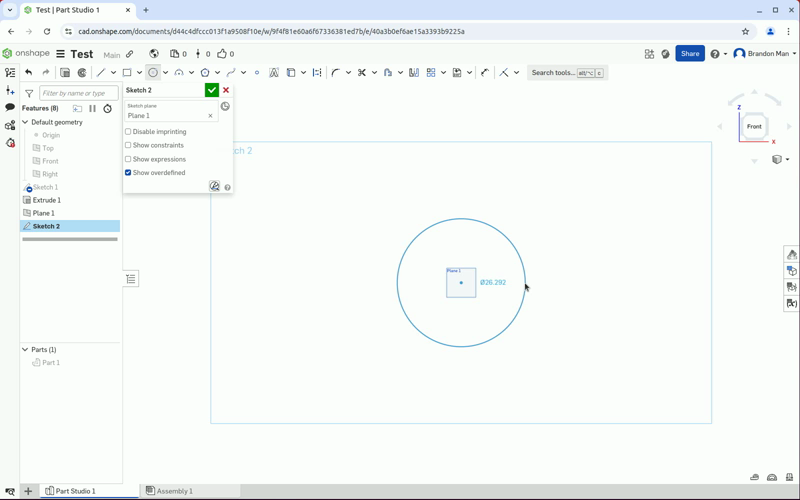
key(c)
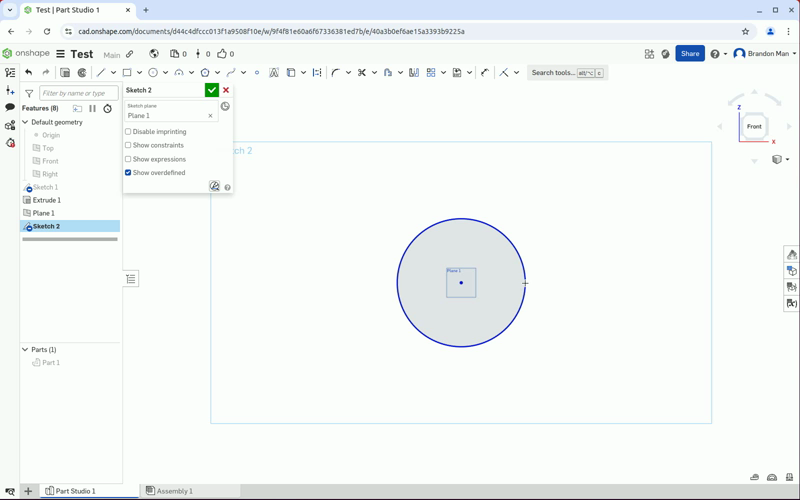
key_down(shift)
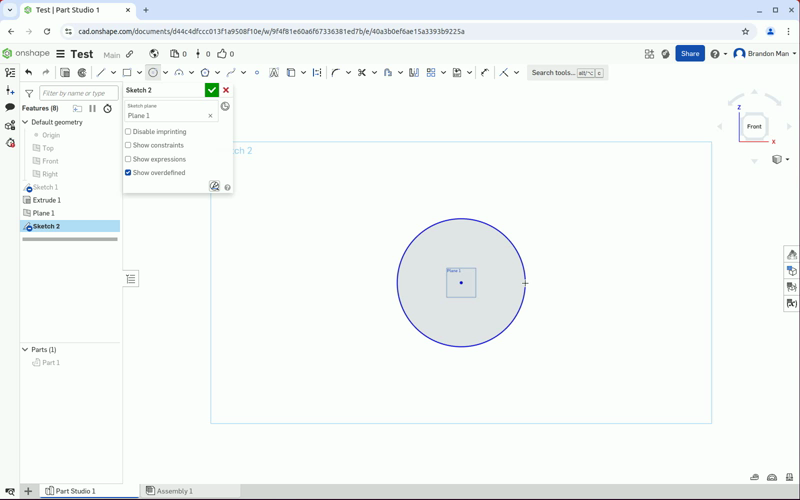
mouse_move(461, 282)
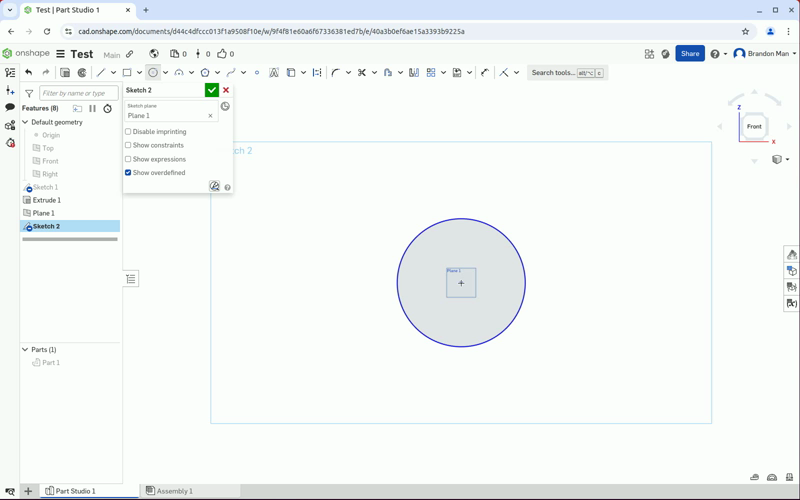
click(461, 282)
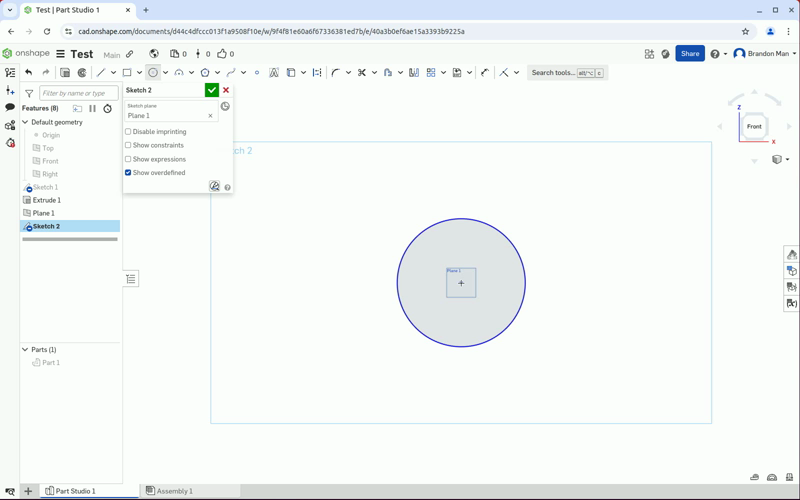
key_up(shift)
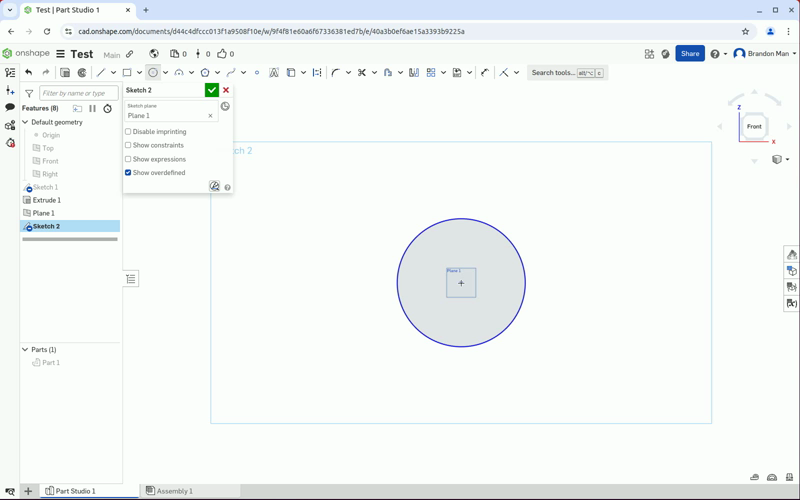
mouse_move(522, 282)
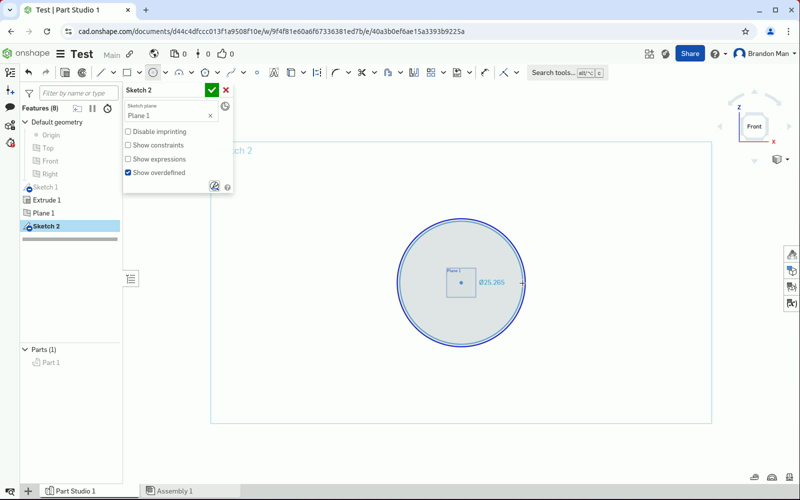
scroll(6)
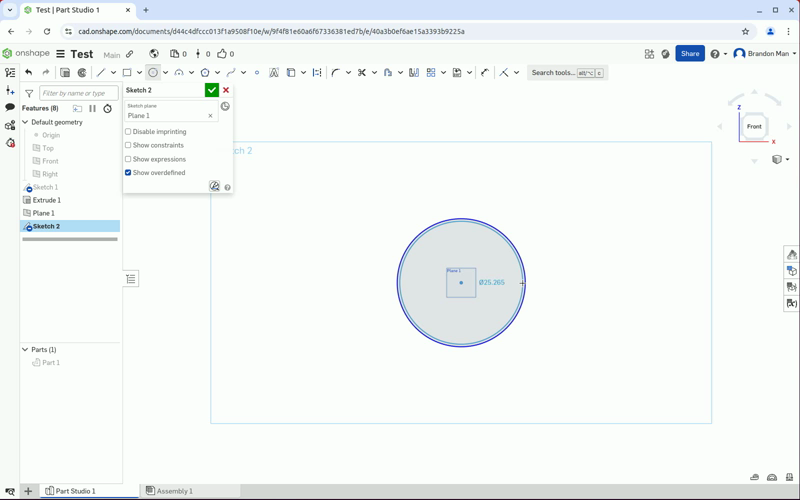
scroll(6)
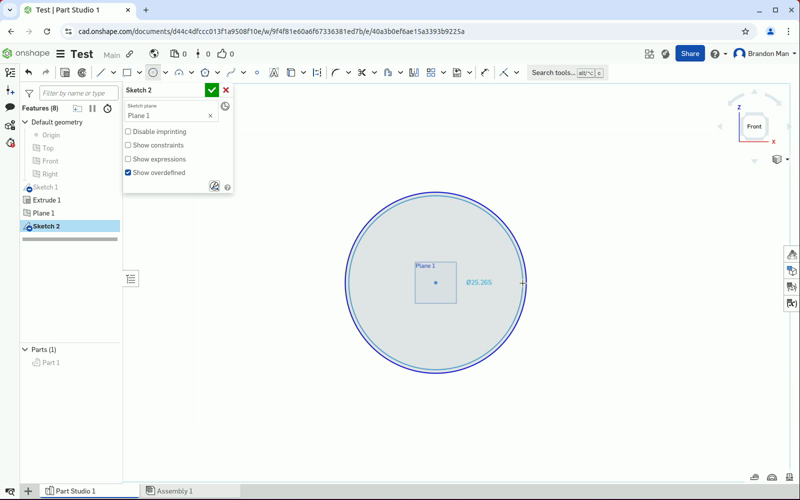
scroll(6)
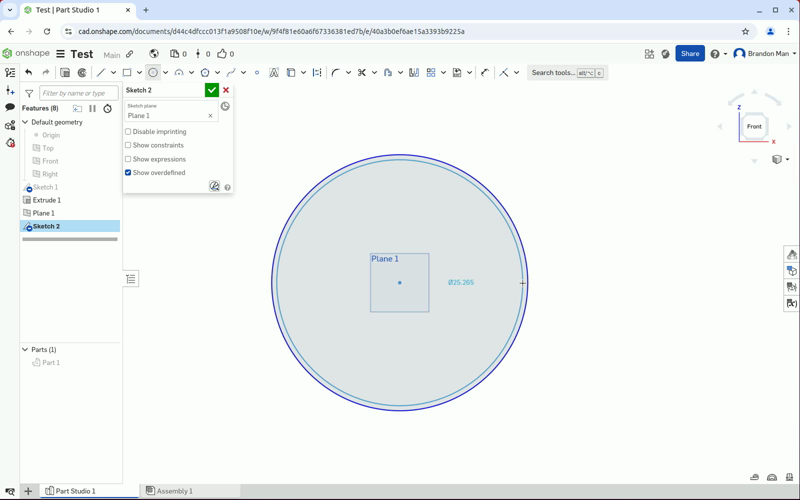
scroll(6)
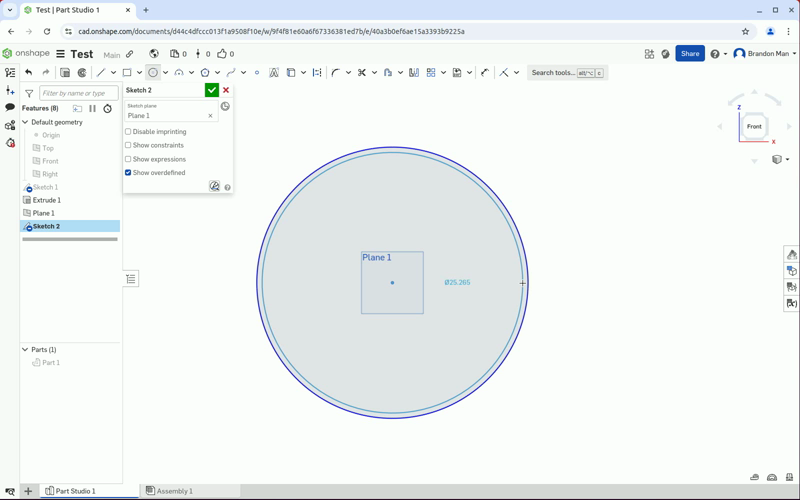
scroll(6)
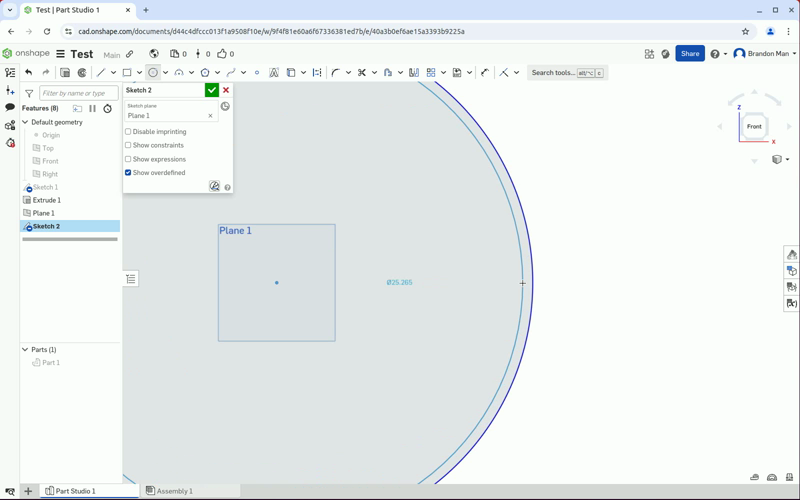
scroll(6)
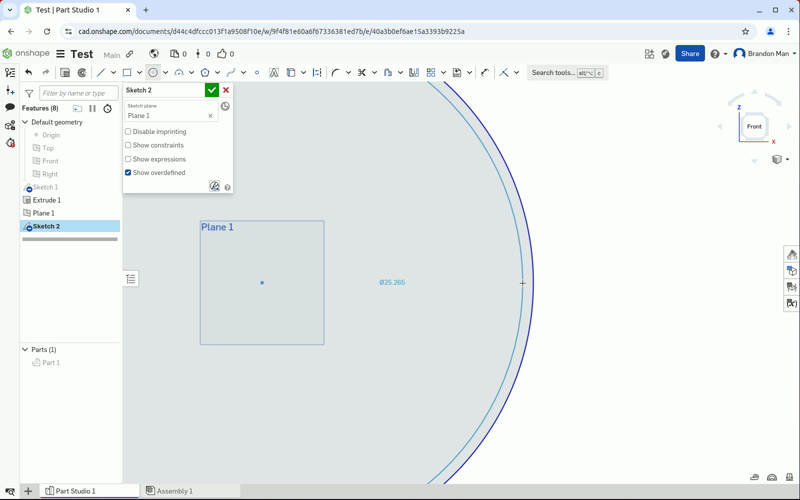
scroll(6)
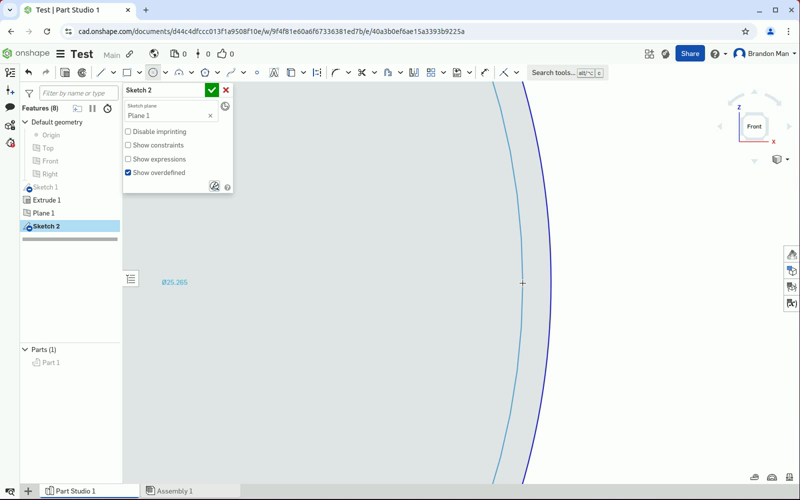
click(522, 282)
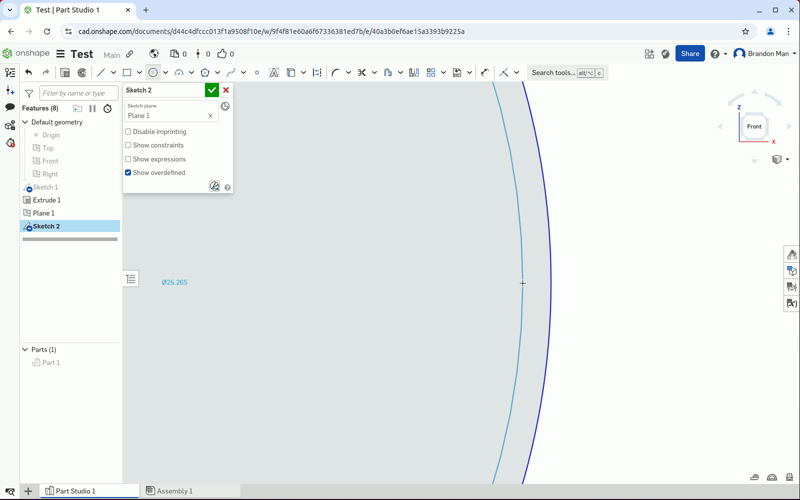
scroll(-6)
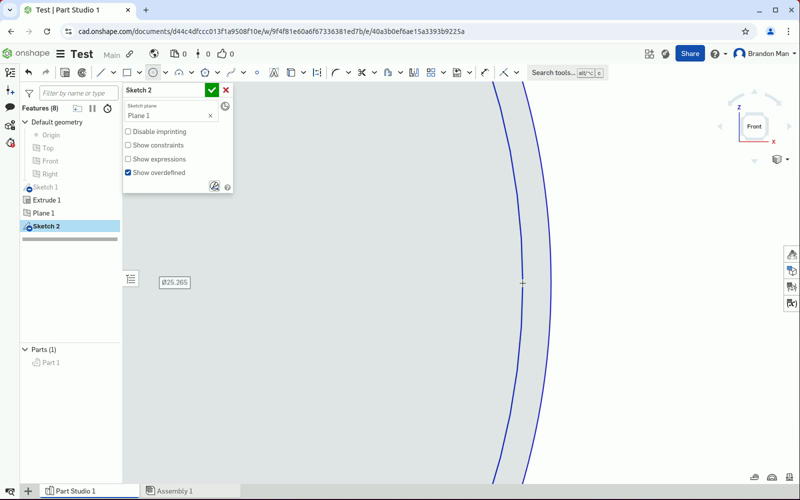
scroll(-6)
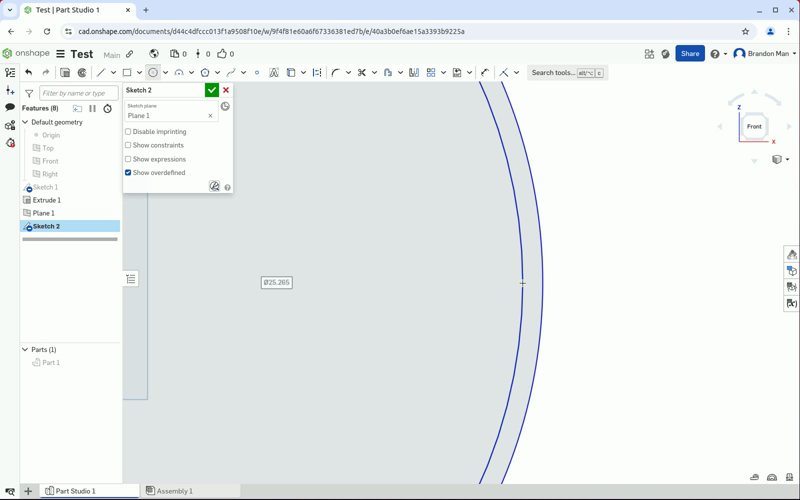
scroll(-6)
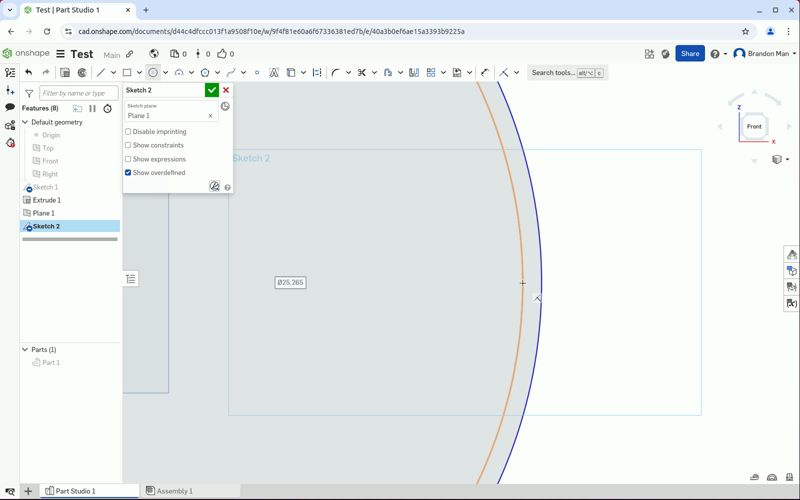
scroll(-6)
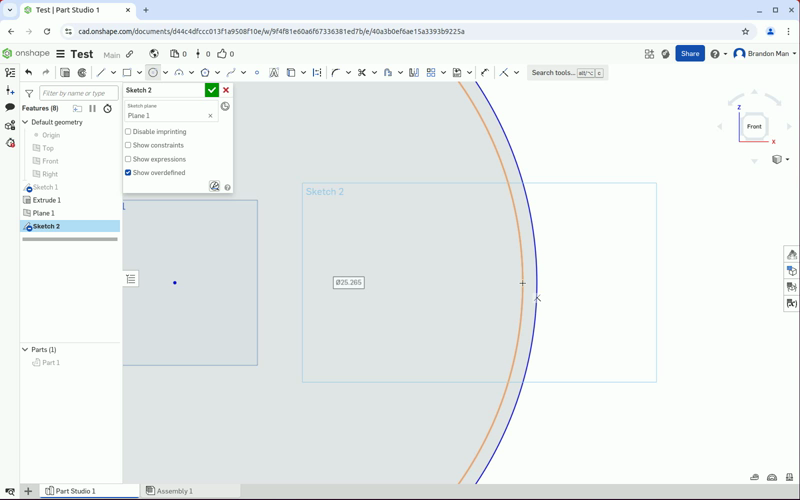
scroll(-6)
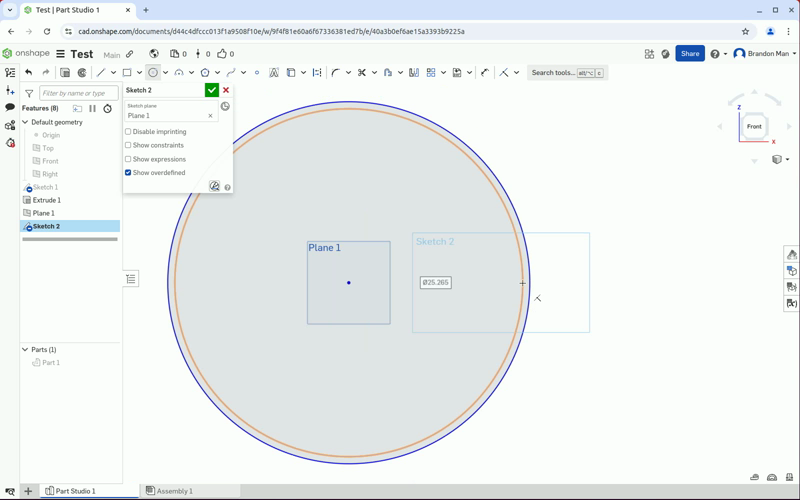
scroll(-6)
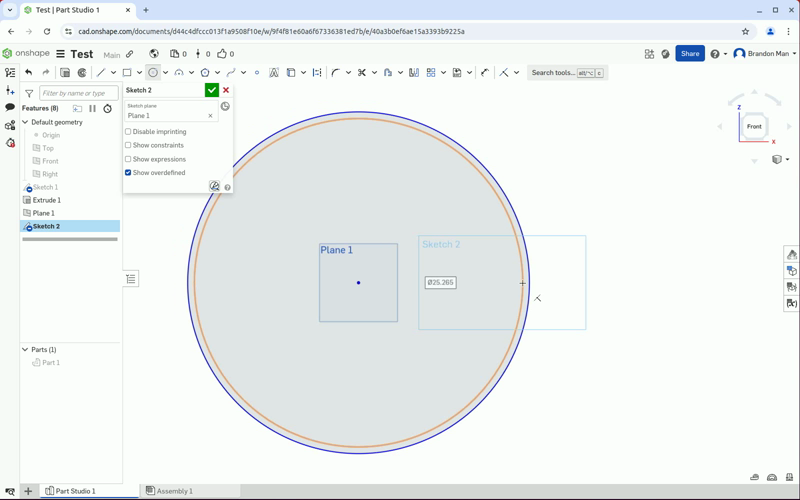
scroll(-6)
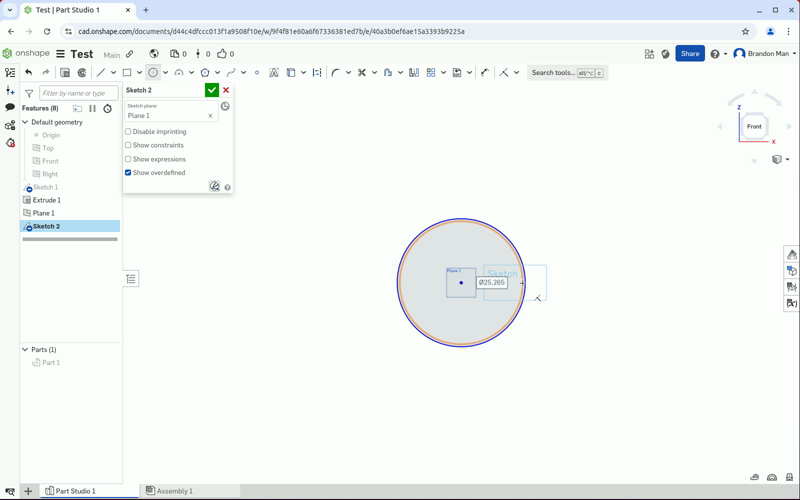
key(esc)
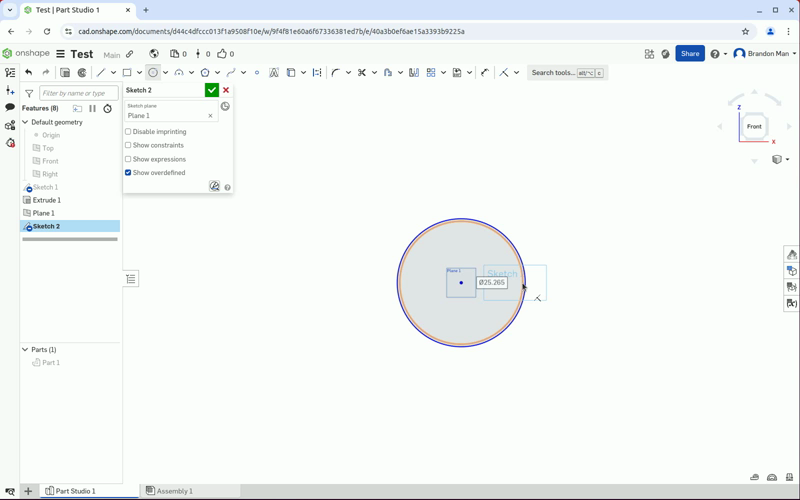
mouse_move(405, 254)
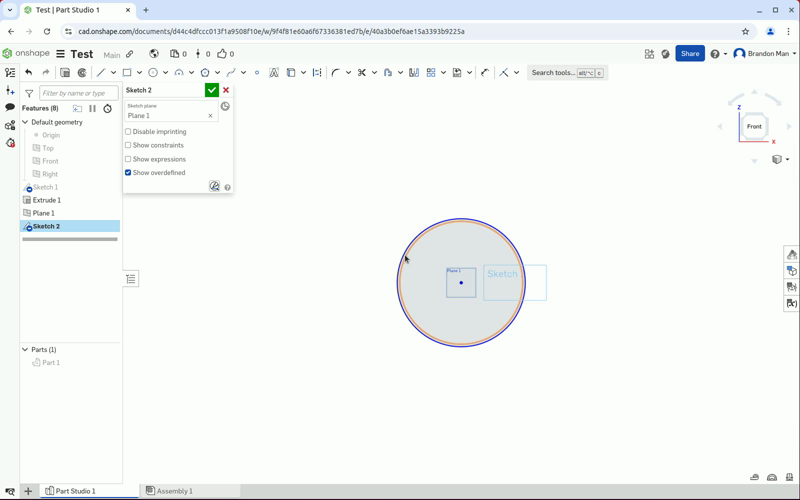
scroll(6)
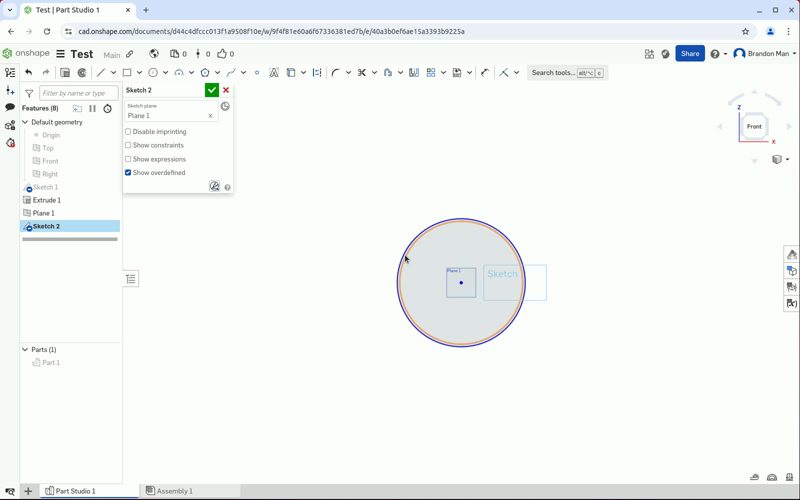
scroll(6)
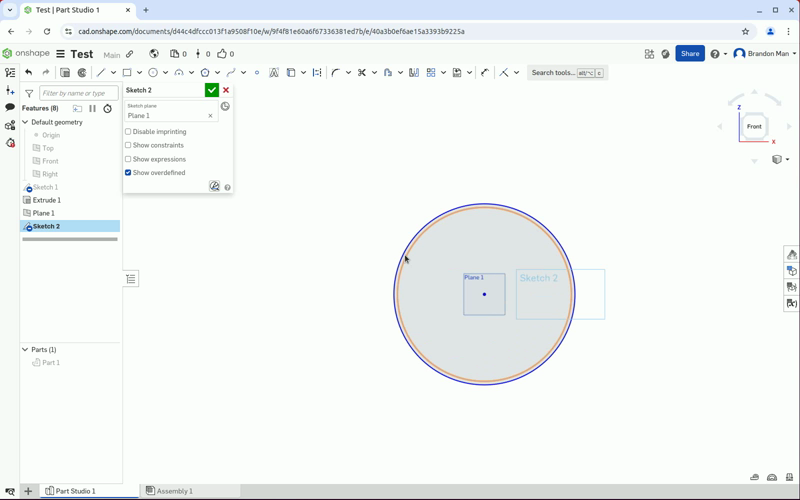
scroll(6)
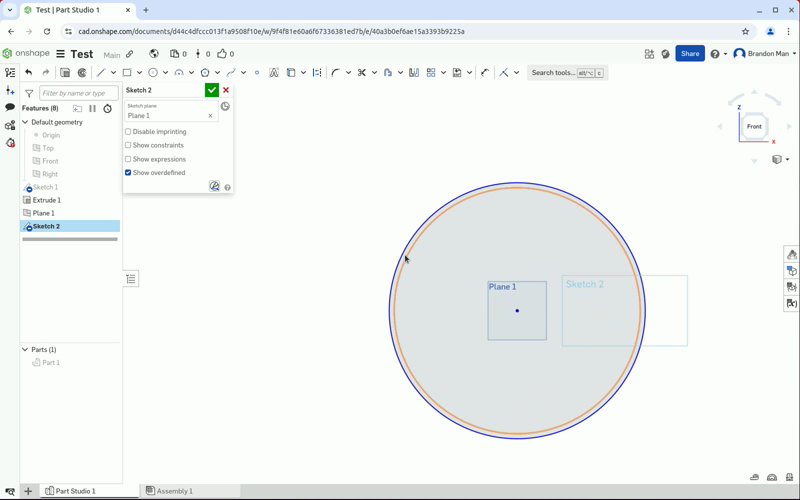
scroll(6)
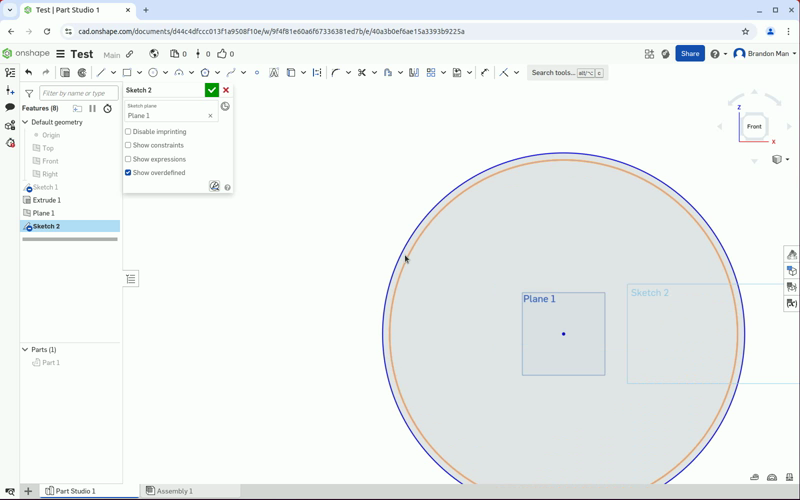
scroll(6)
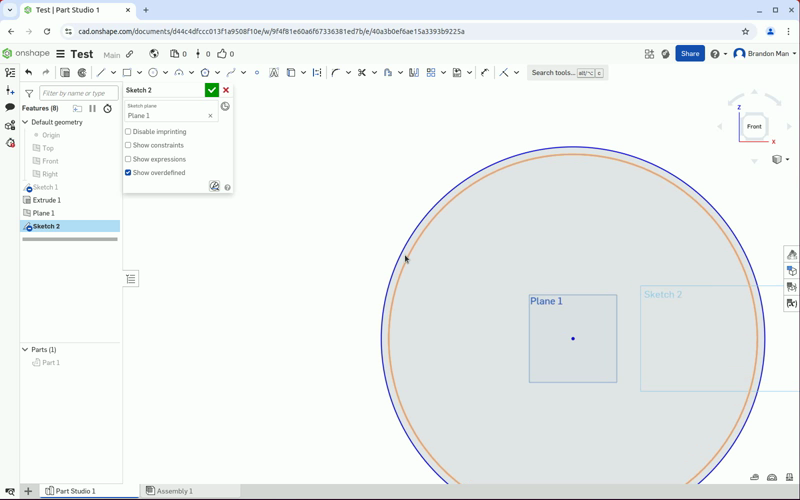
scroll(6)
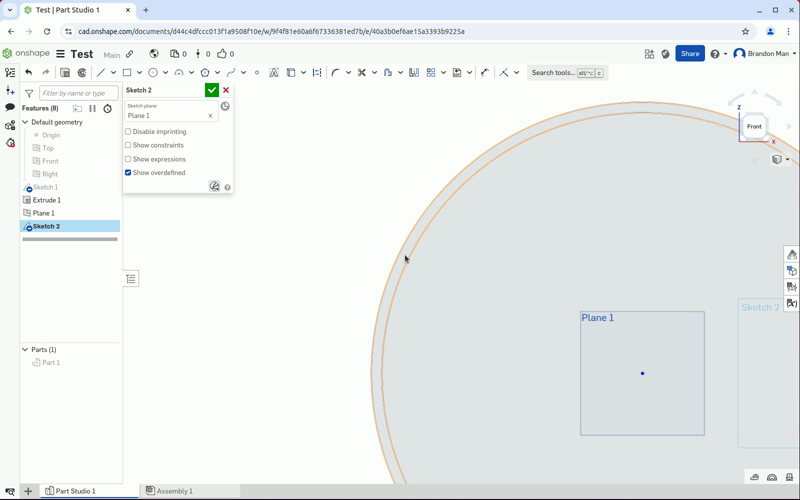
scroll(6)
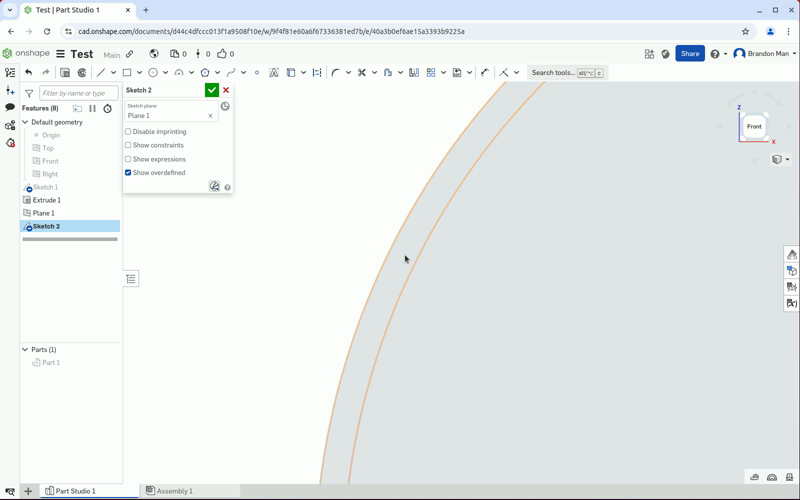
click(405, 254)
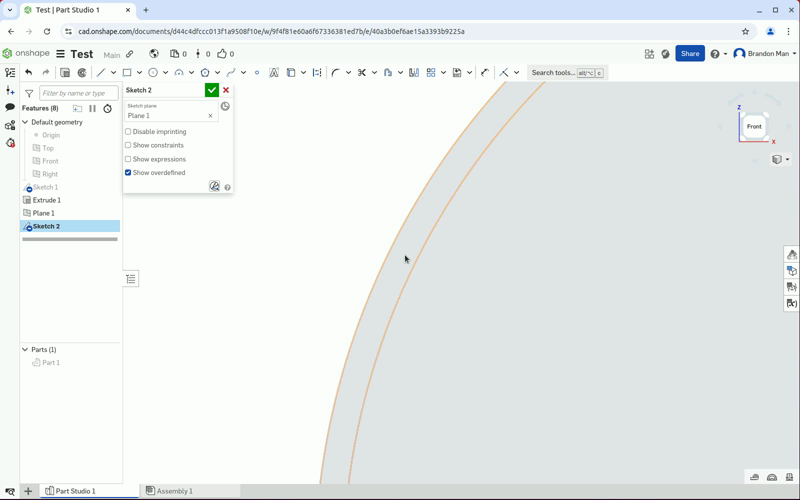
scroll(-6)
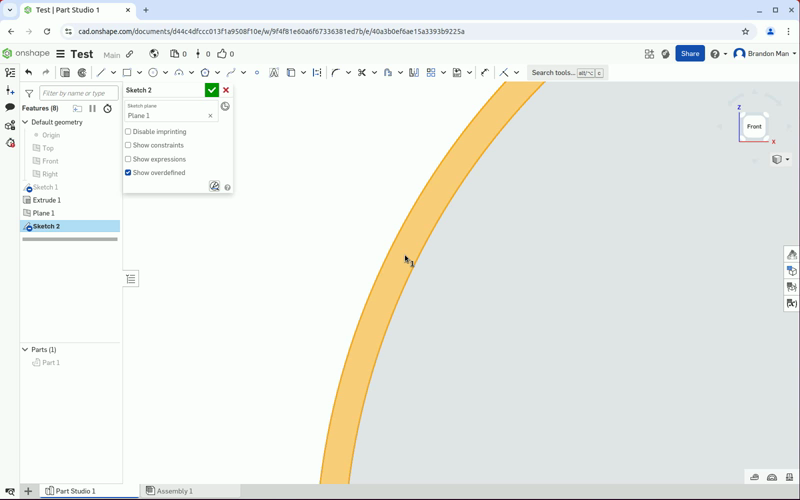
scroll(-6)
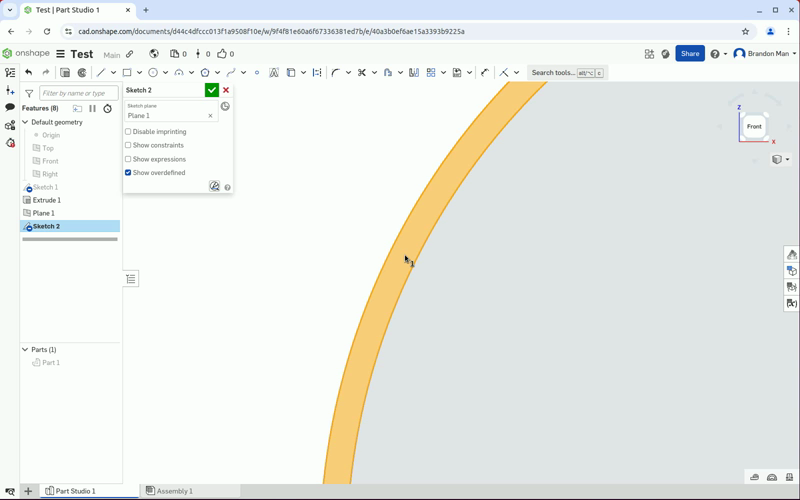
scroll(-6)
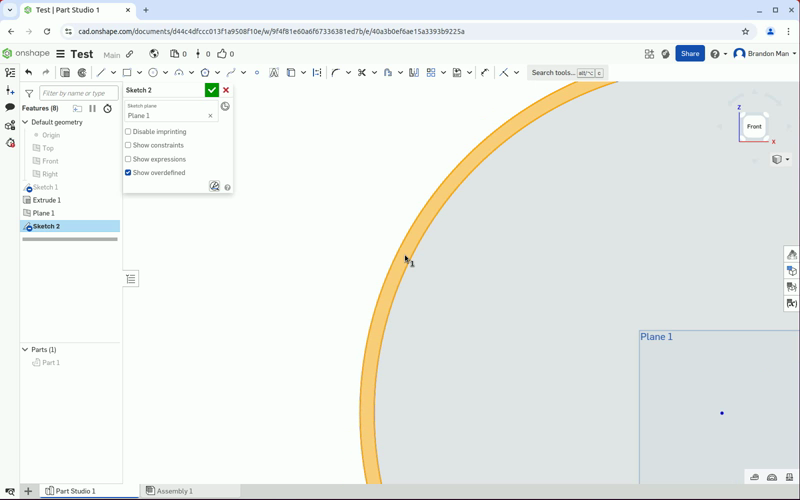
scroll(-6)
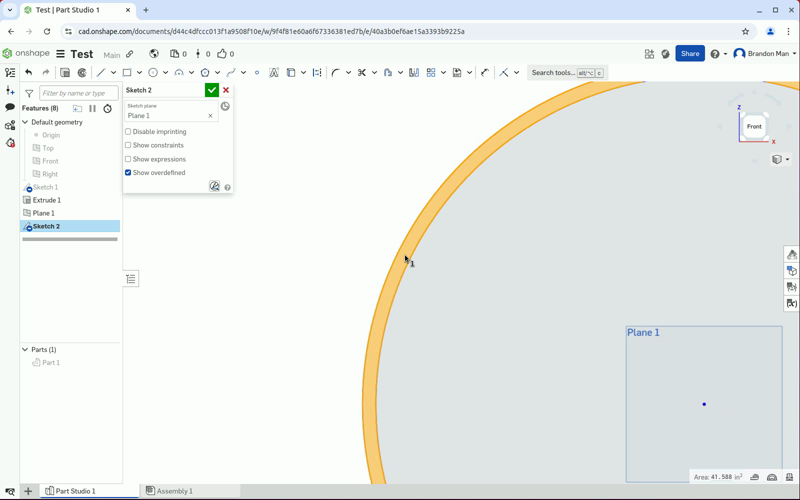
scroll(-6)
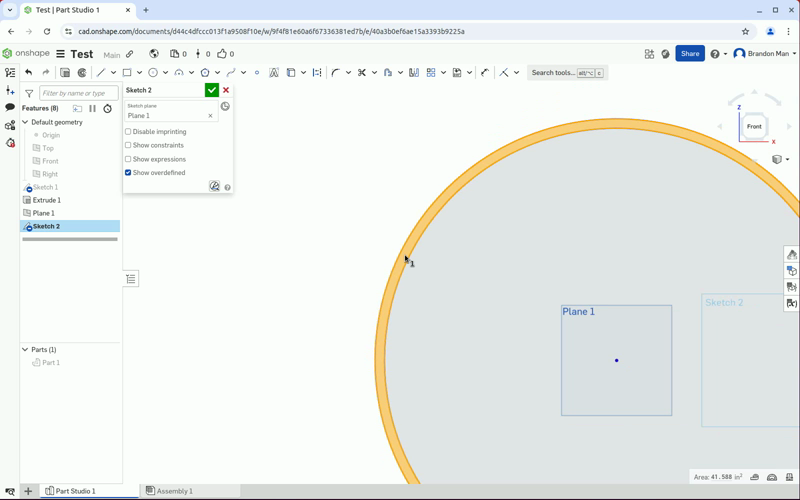
scroll(-6)
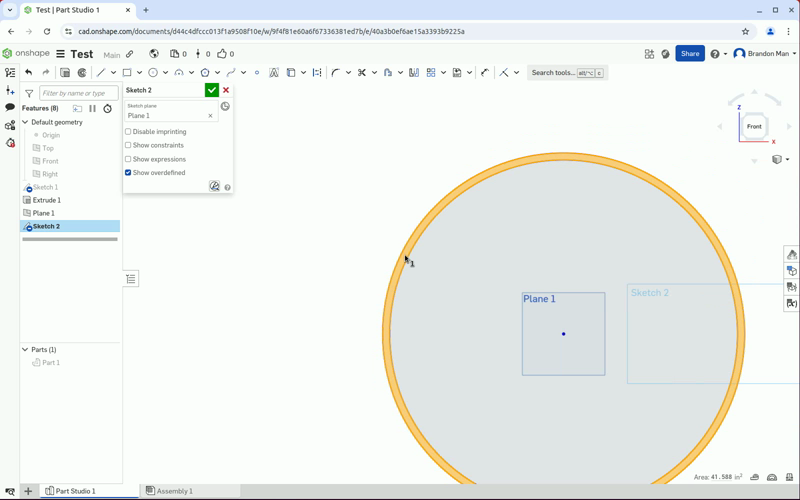
scroll(-6)
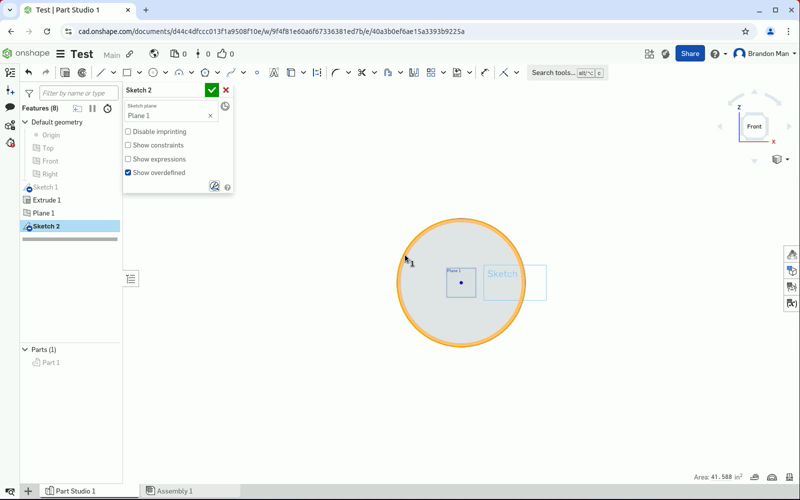
mouse_move(73, 352)
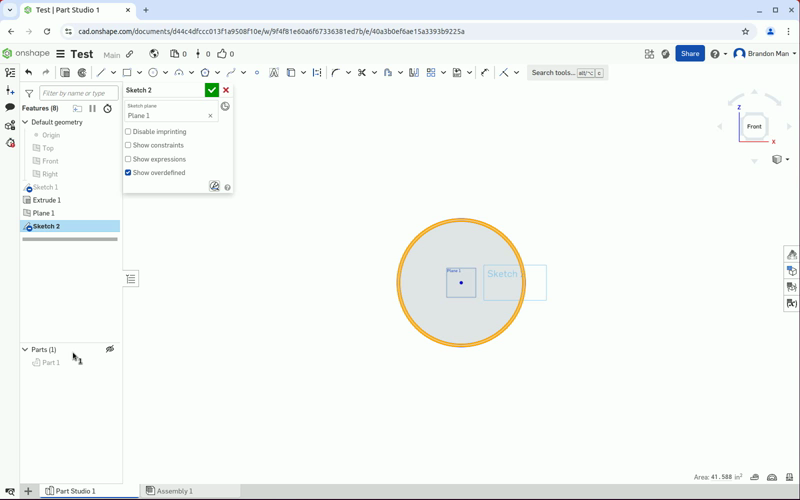
key(shift+y)
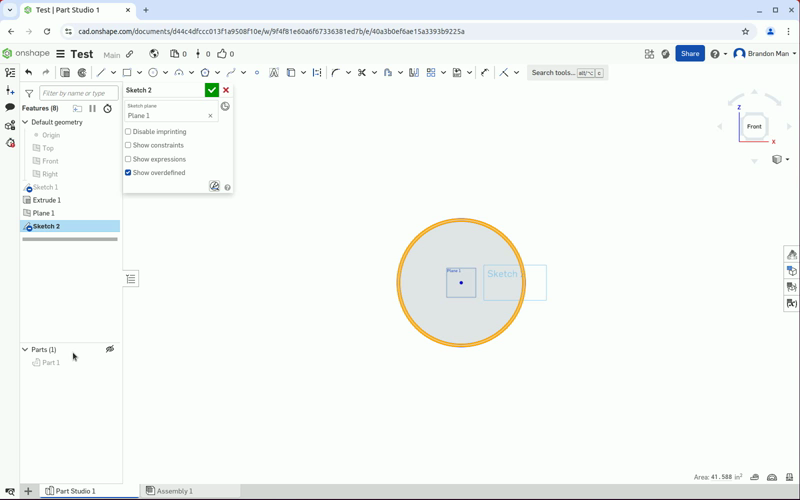
key(shift+e)
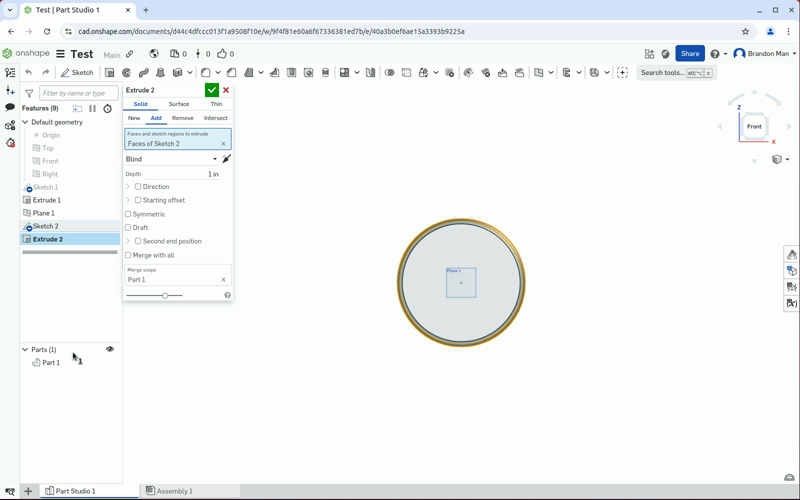
mouse_move(143, 106)
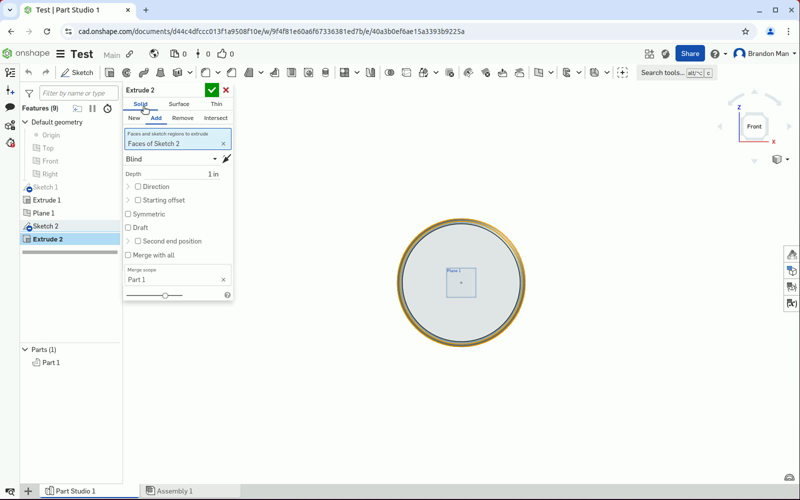
click(143, 106)
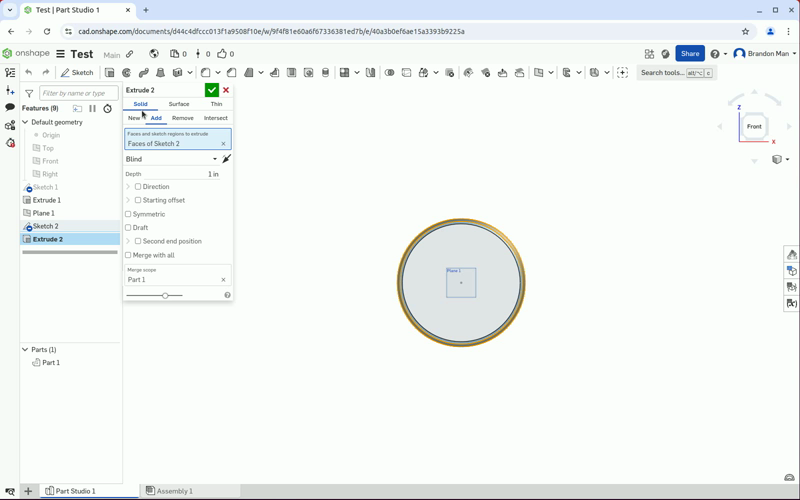
mouse_move(137, 120)
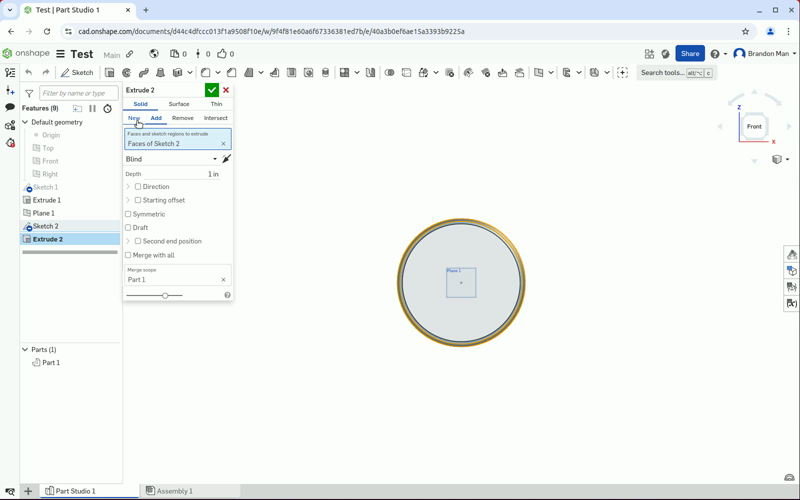
click(137, 120)
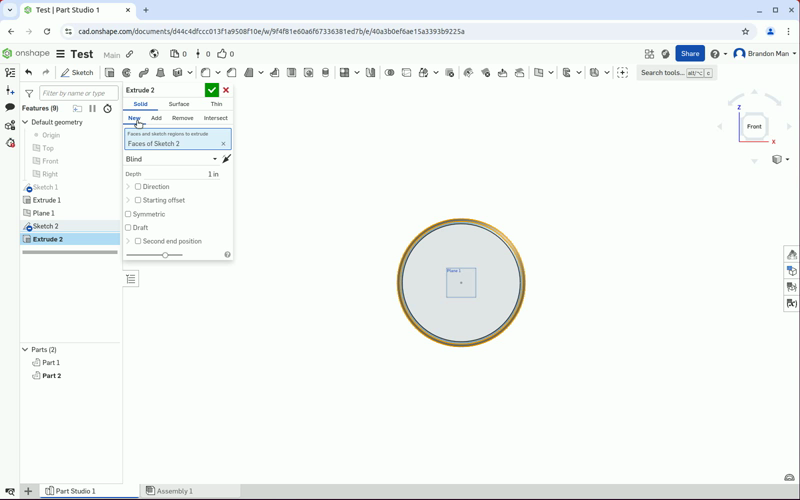
key(tab, 4)
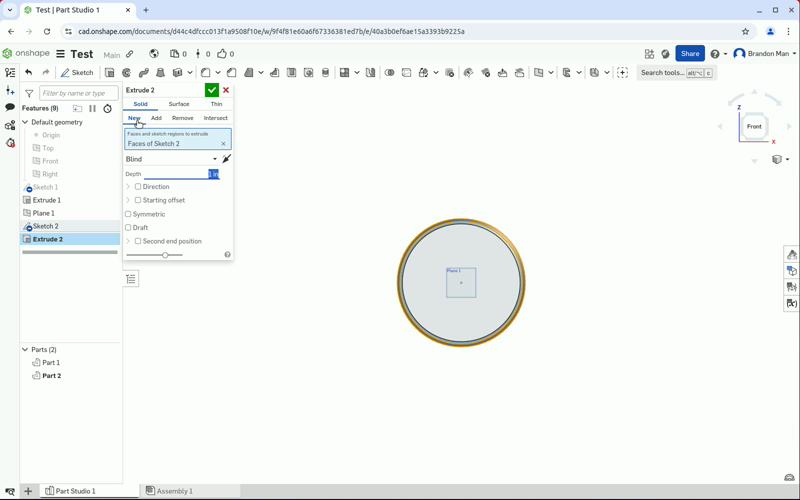
text(-6.258)
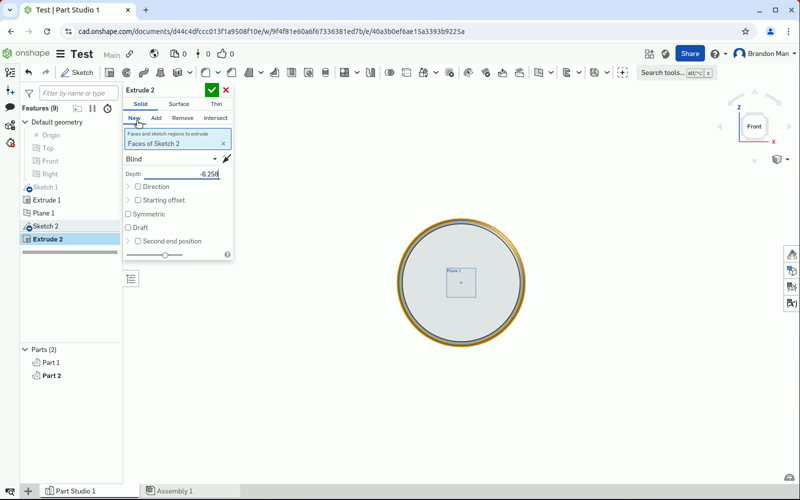
key(enter)
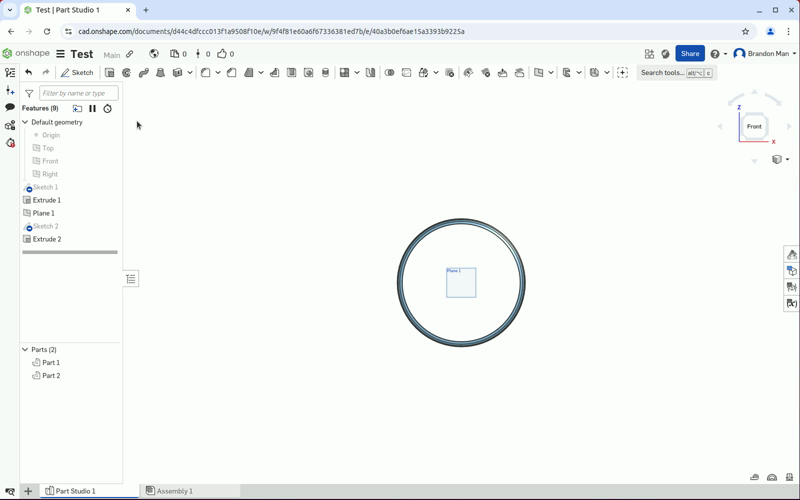
key(shift+h)
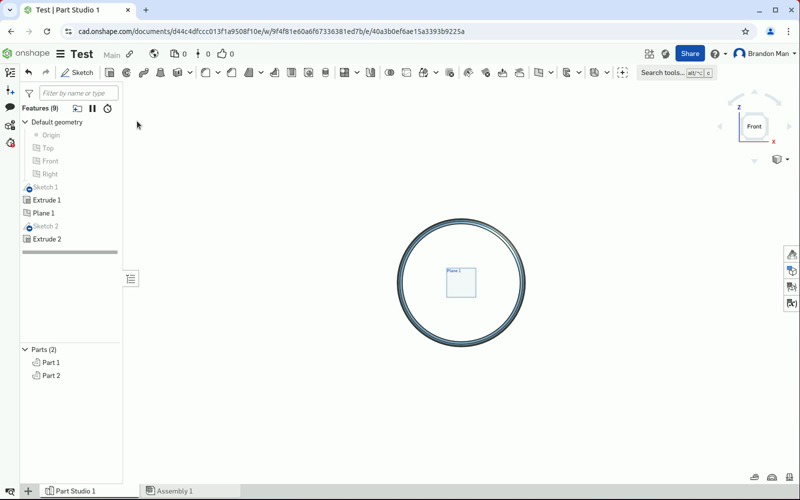
key(shift+h)
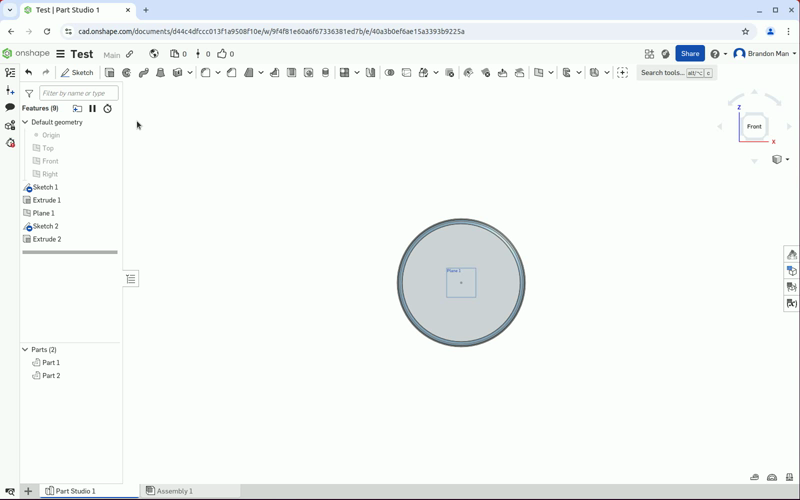
key(shift+7)
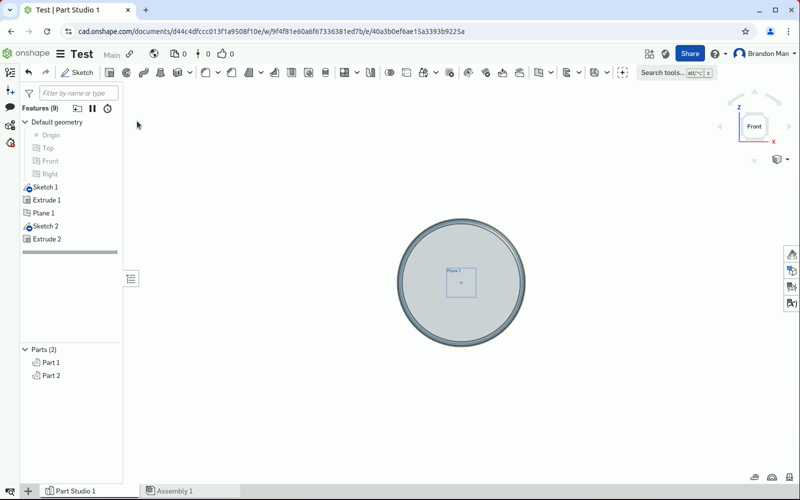
key(left, 2)
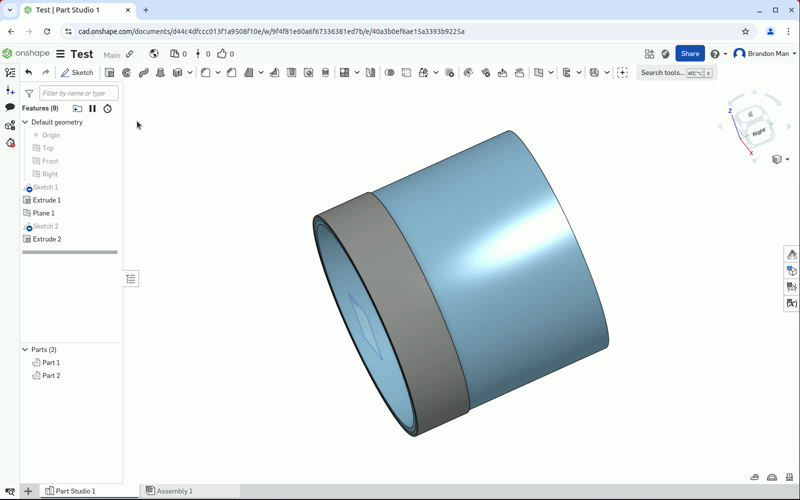
key(down, 2)
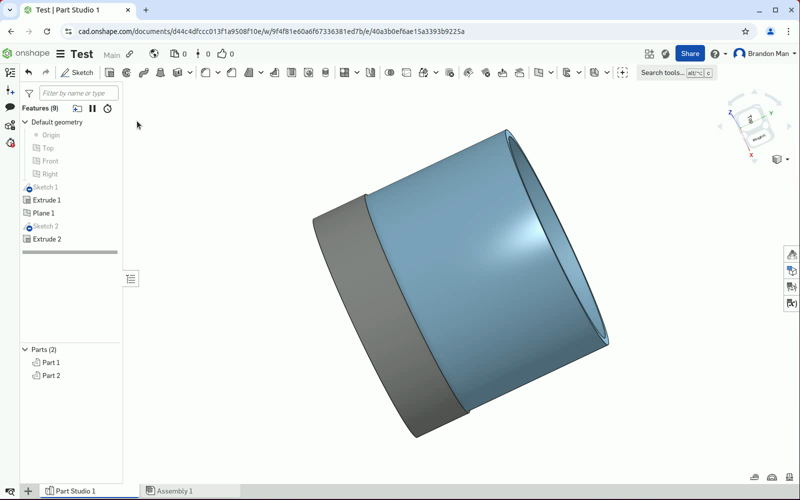
key(up, 2)
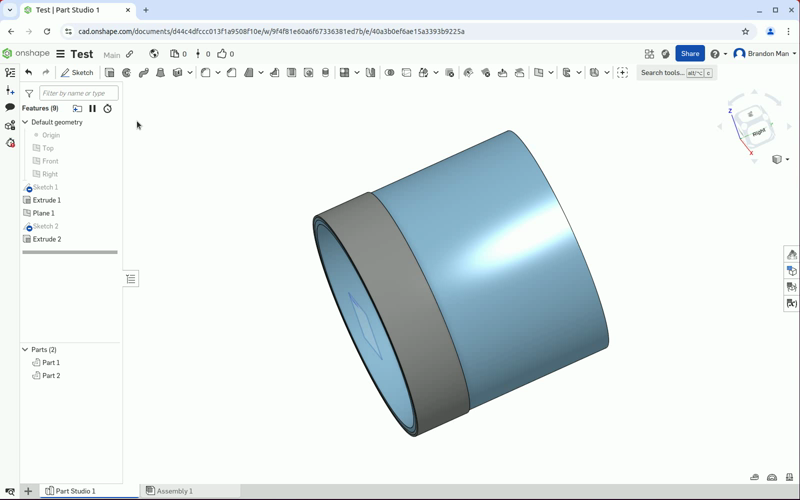
key(right, 2)
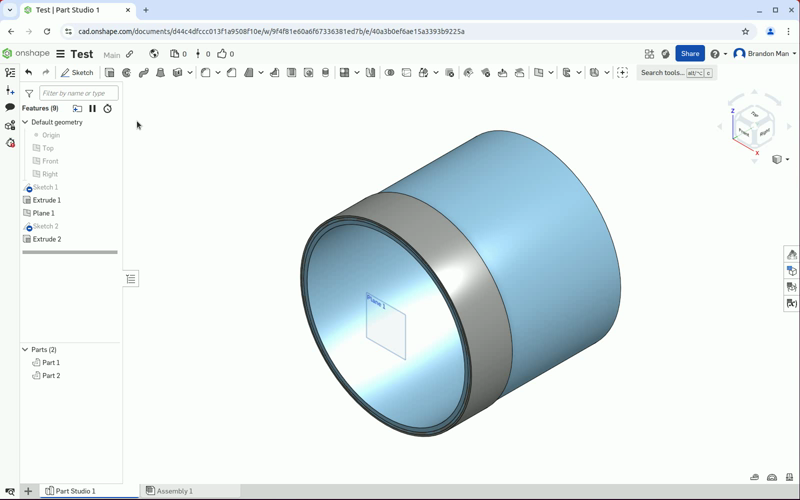
mouse_move(73, 189)
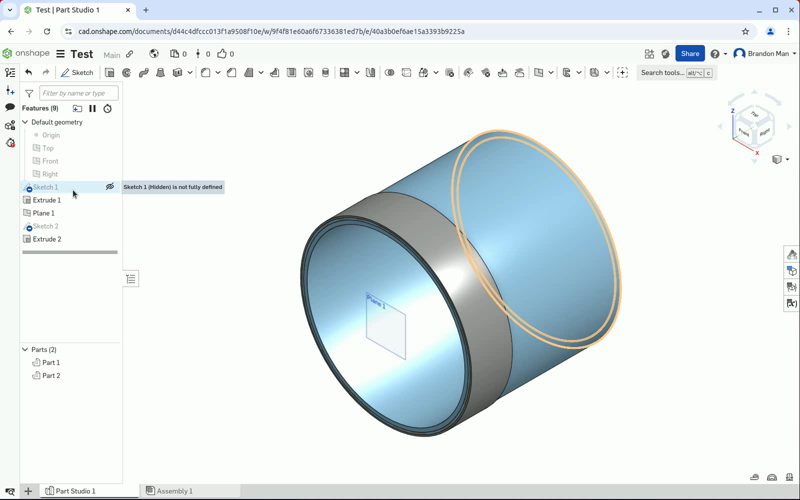
click(73, 189)